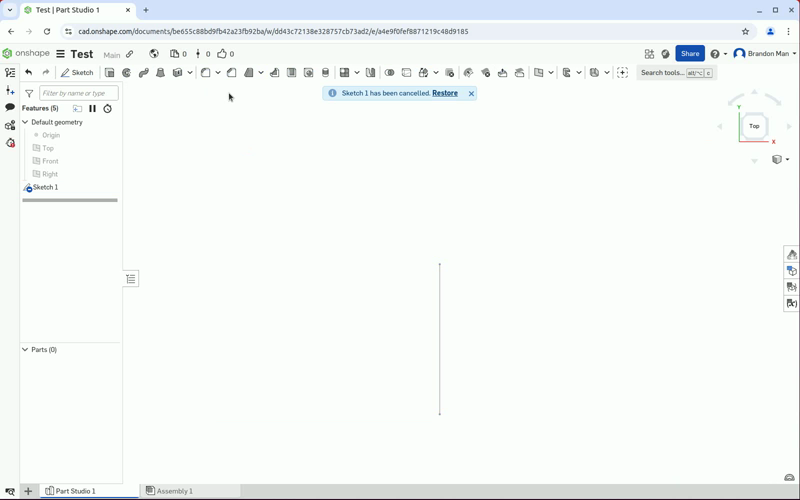
key(shift+h)
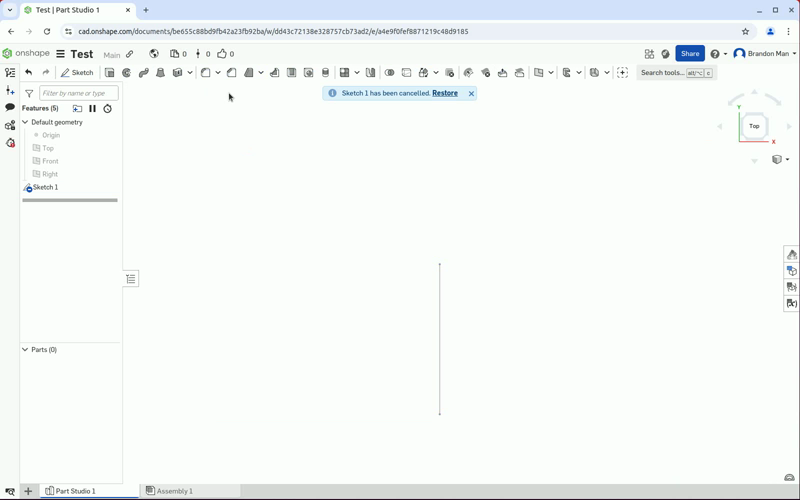
key(shift+s)
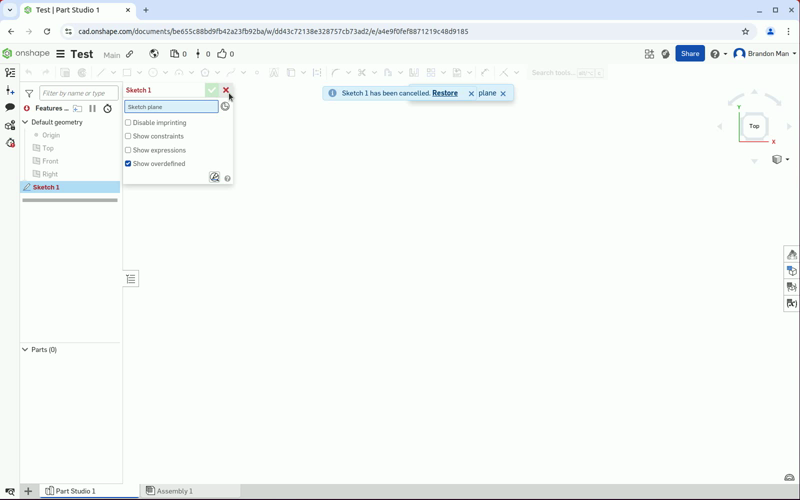
mouse_move(73, 150)
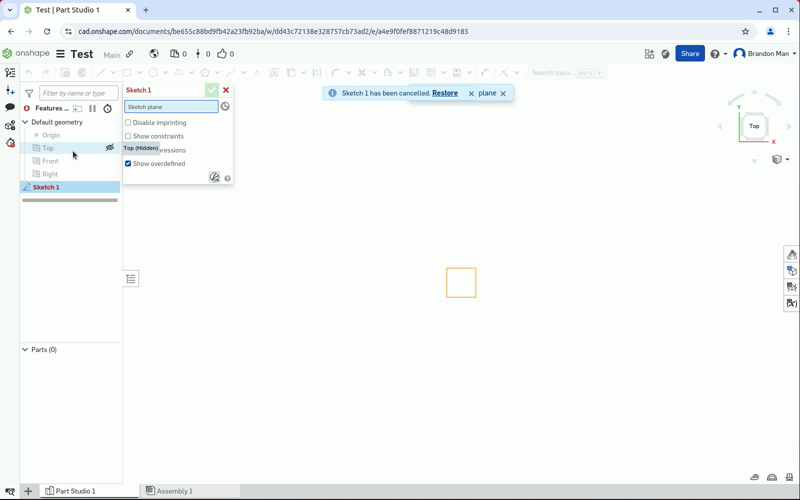
click(73, 150)
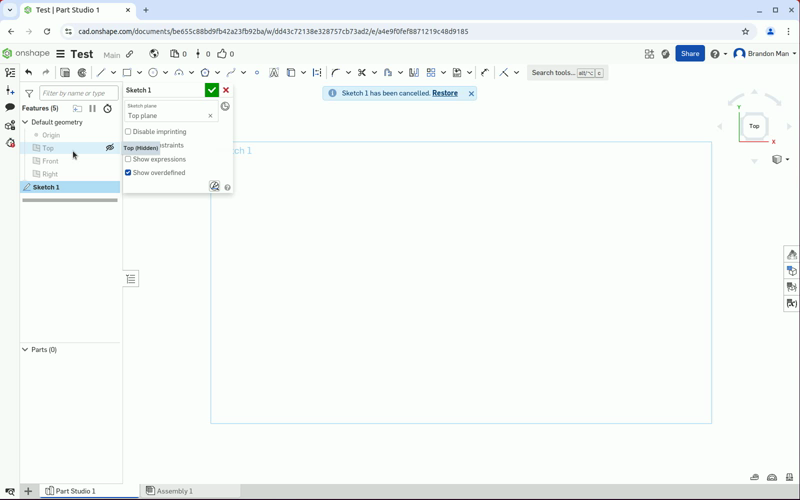
mouse_move(73, 352)
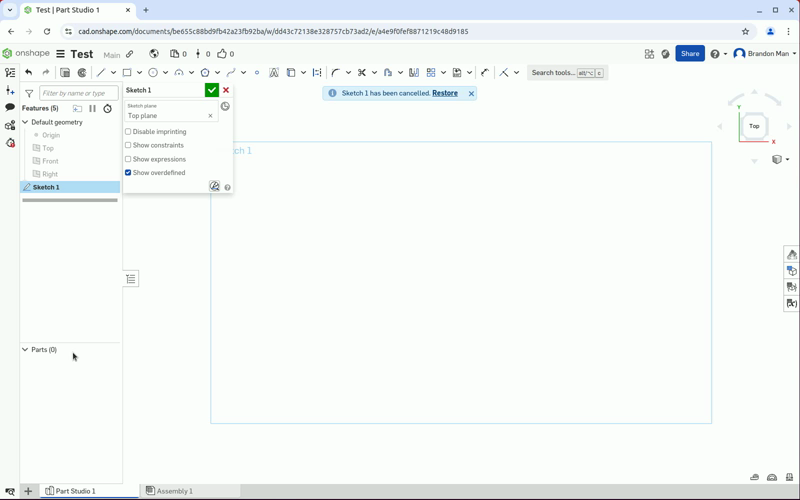
key(y)
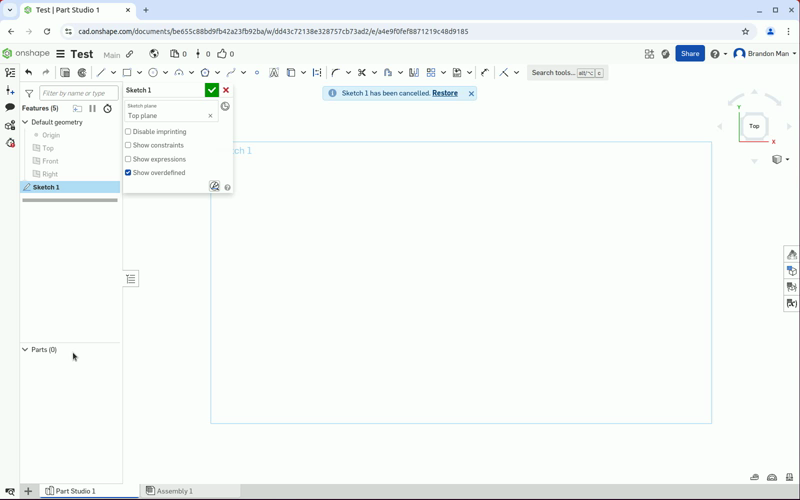
key(l)
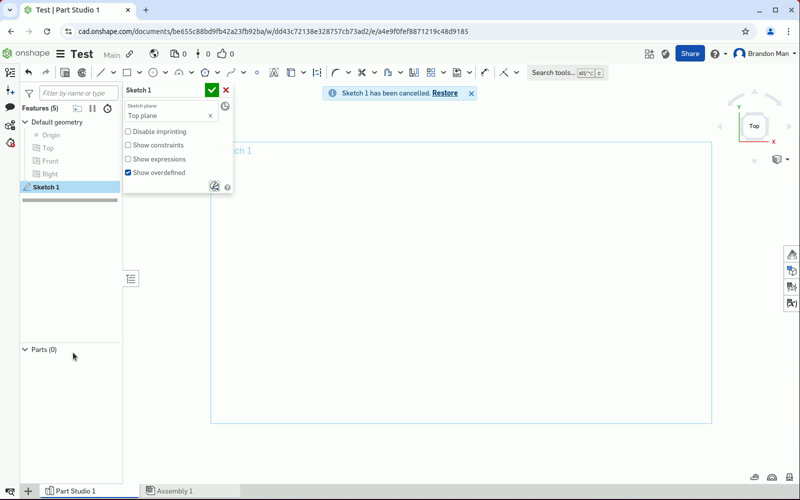
key_down(shift)
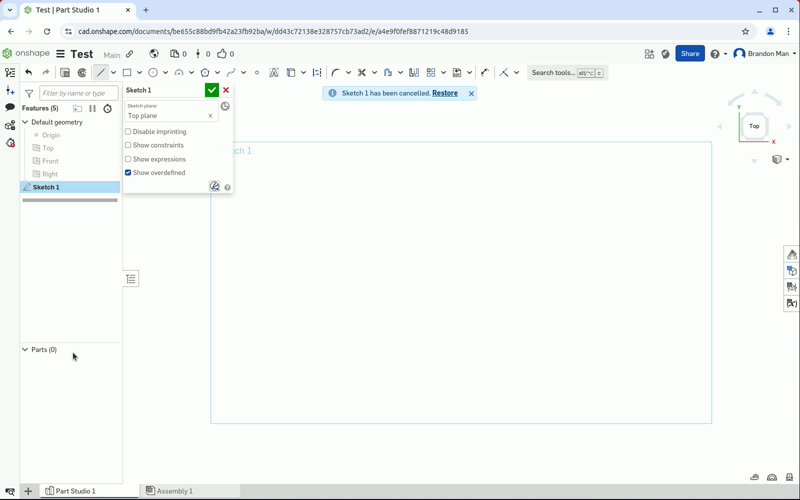
mouse_move(348, 282)
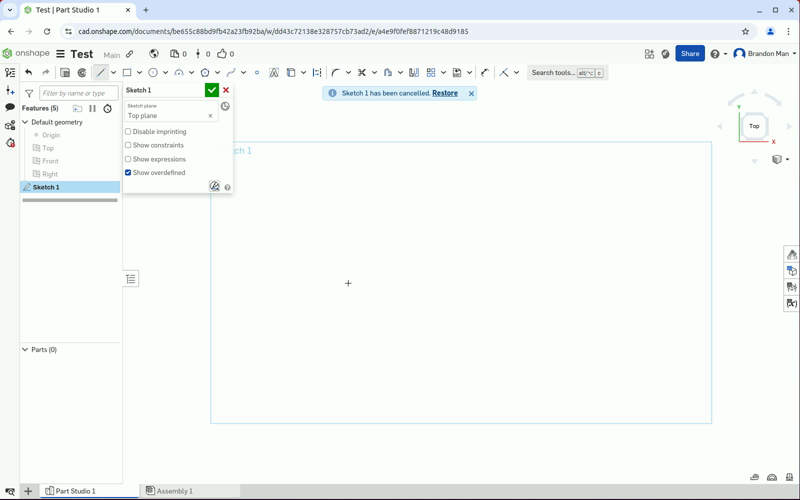
click(348, 282)
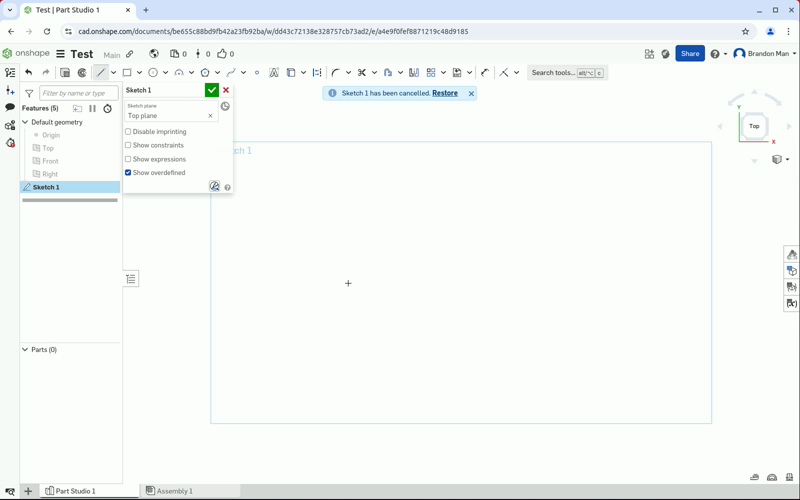
key_up(shift)
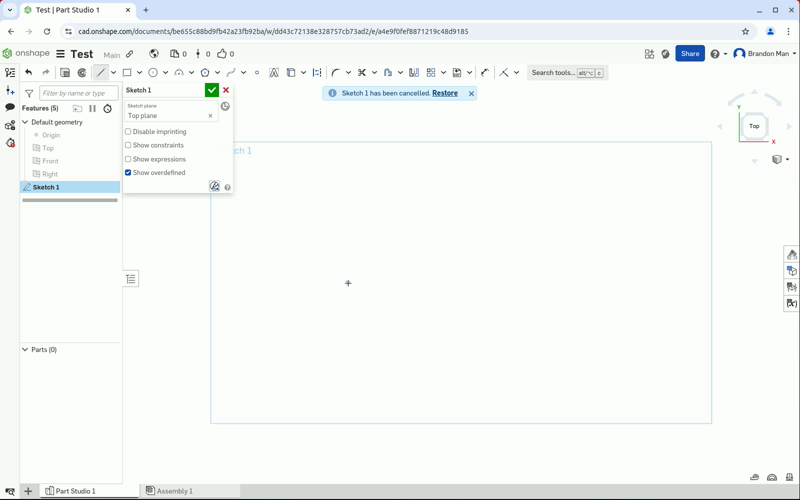
key_down(shift)
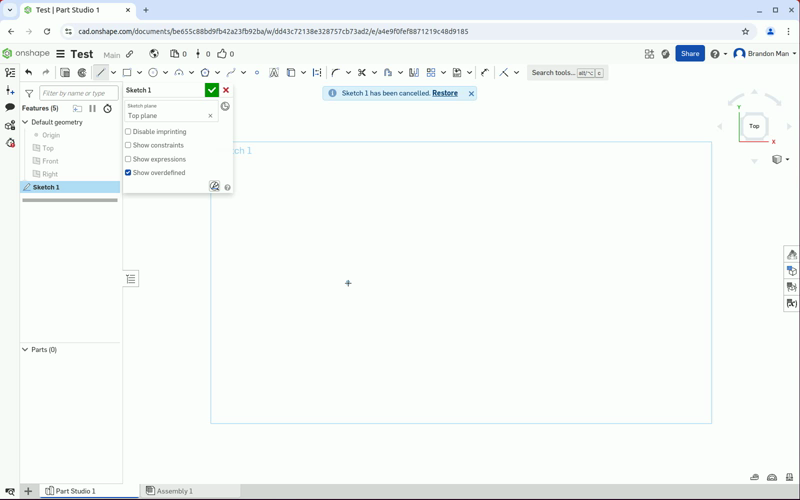
mouse_move(404, 379)
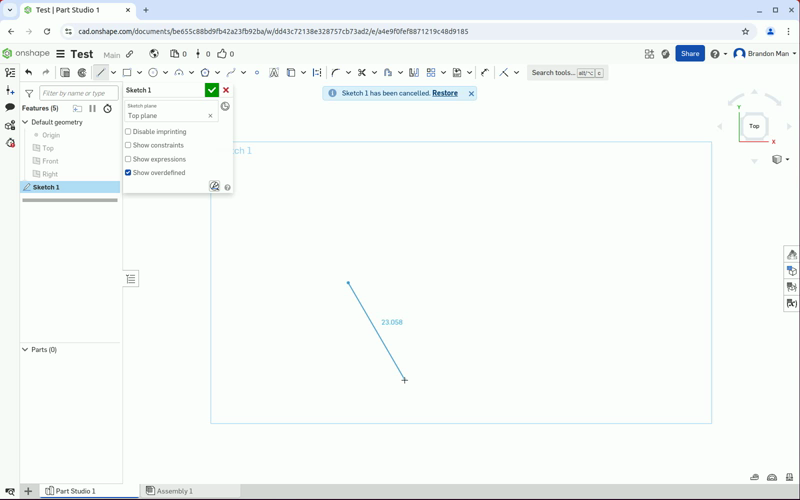
click(404, 379)
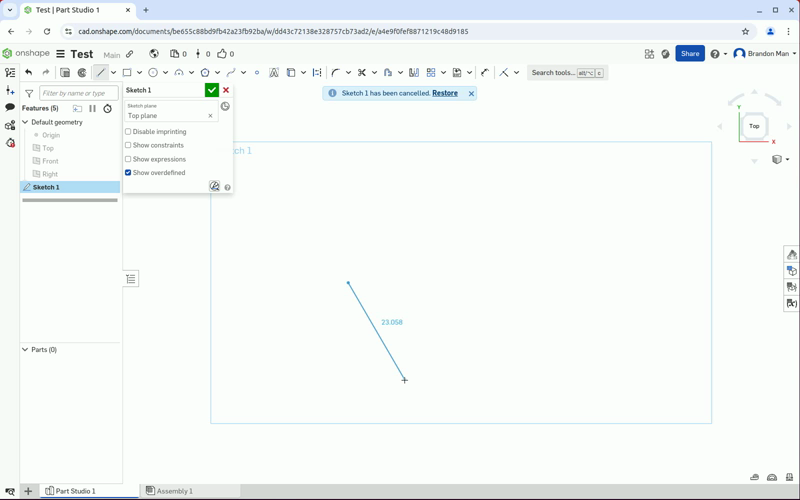
key_up(shift)
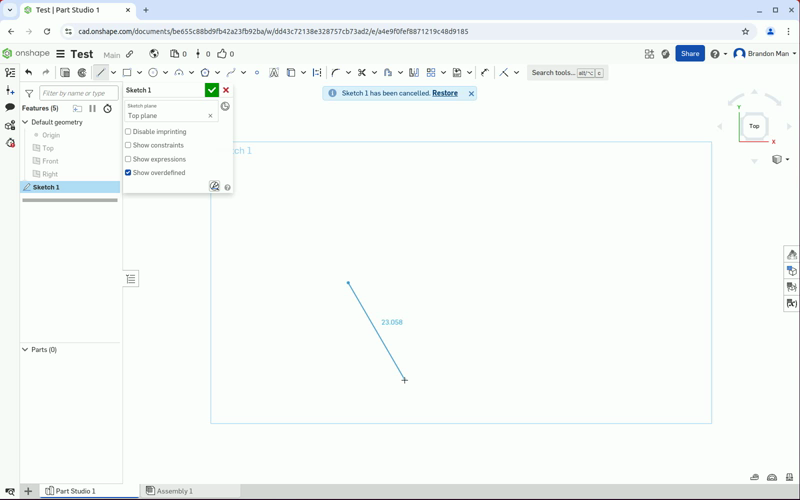
key_down(shift)
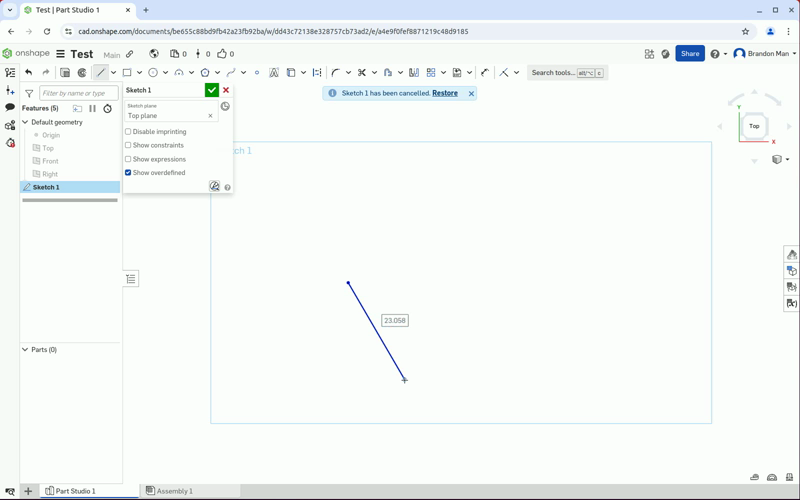
mouse_move(515, 379)
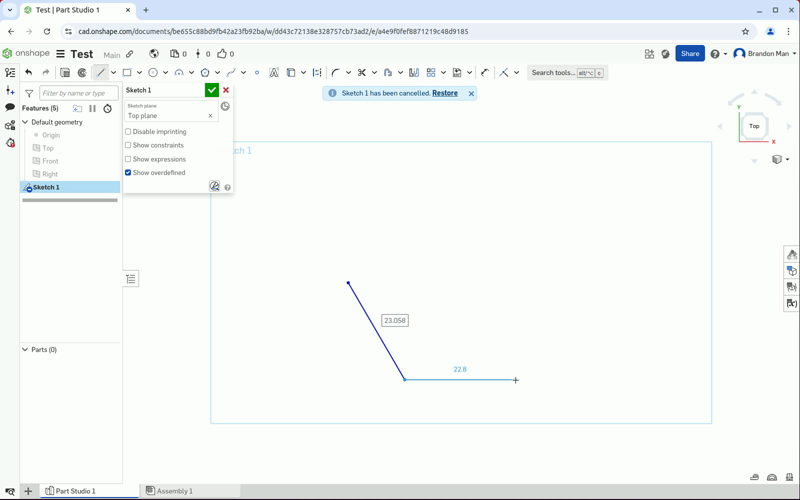
click(515, 379)
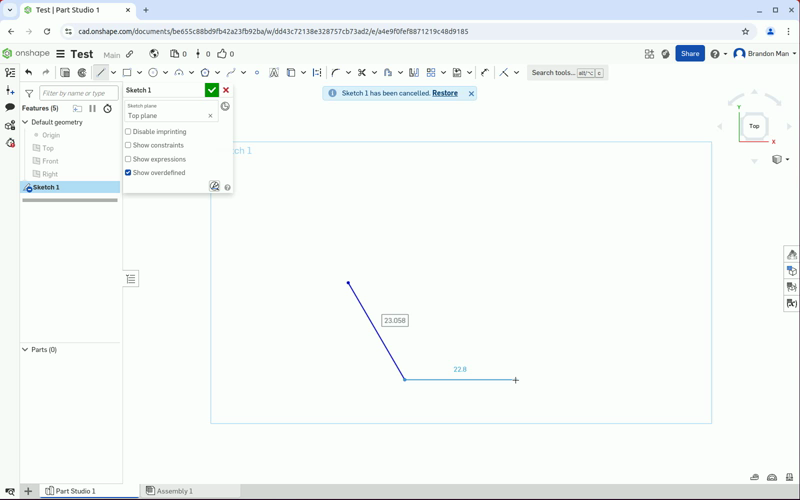
key_up(shift)
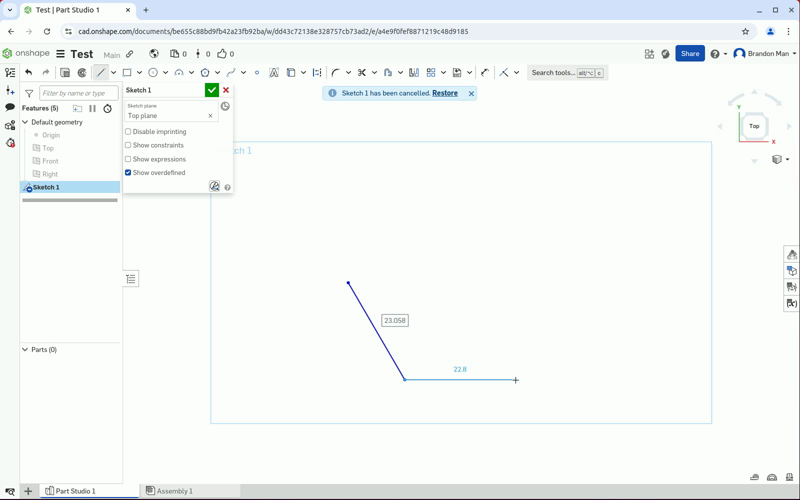
key_down(shift)
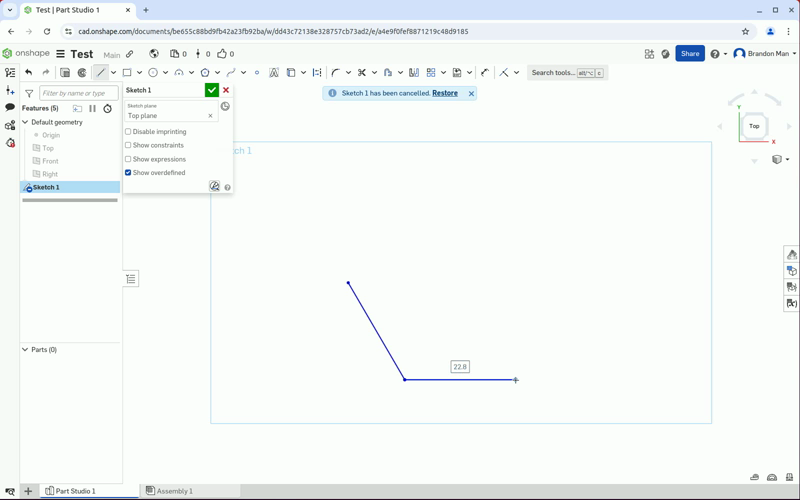
mouse_move(572, 282)
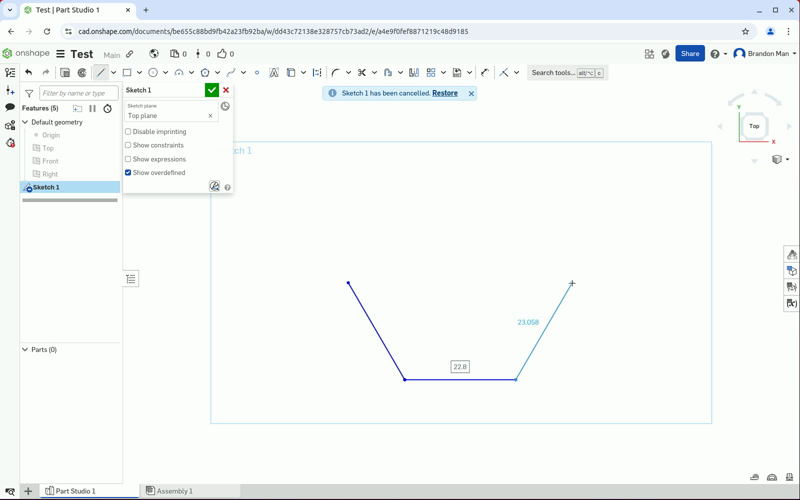
click(572, 282)
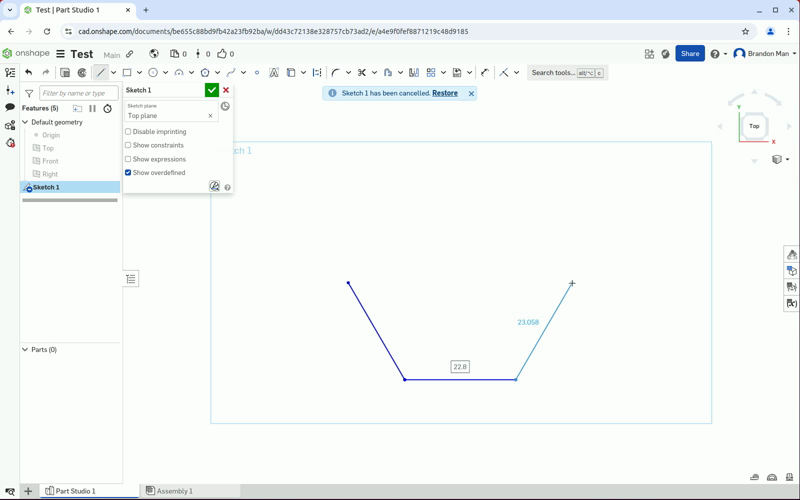
key_up(shift)
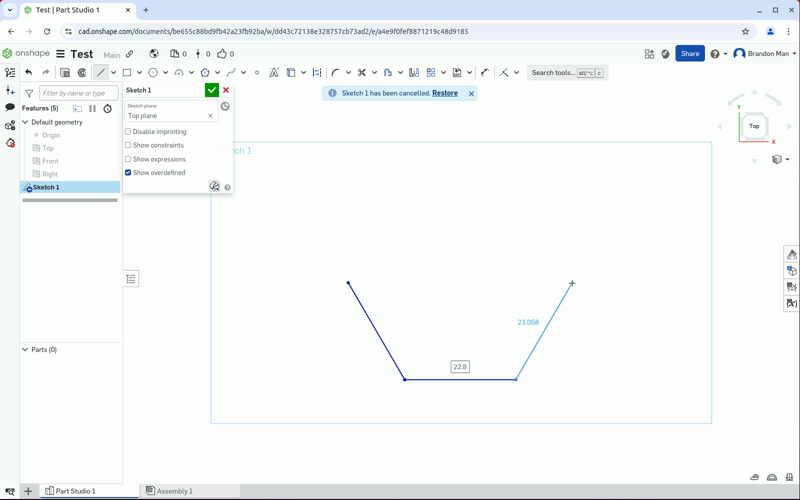
key_down(shift)
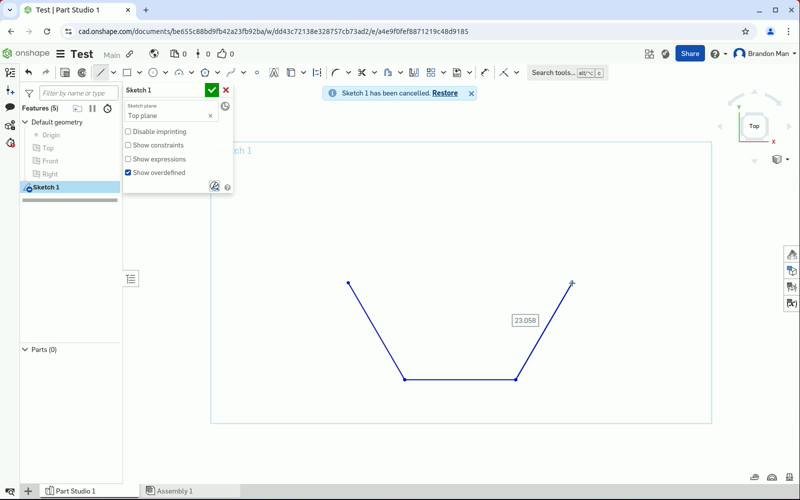
mouse_move(515, 186)
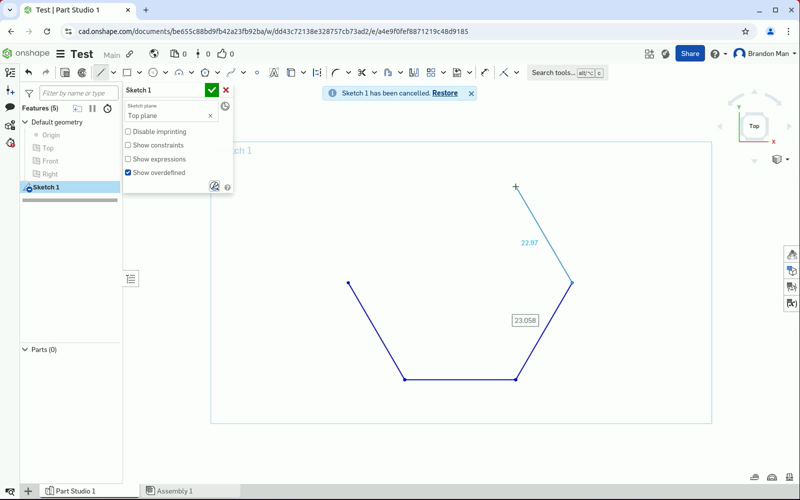
click(515, 186)
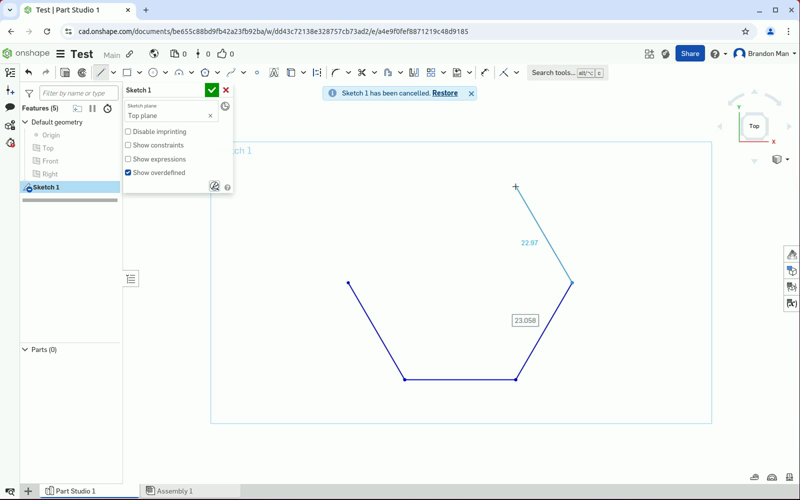
key_up(shift)
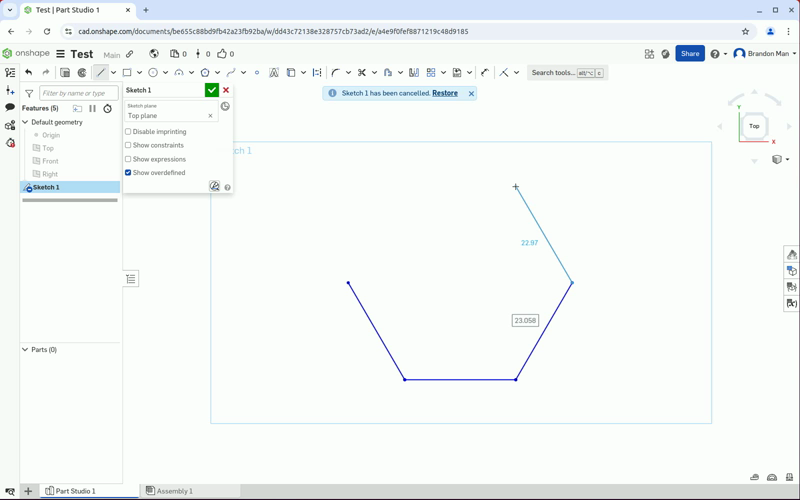
key_down(shift)
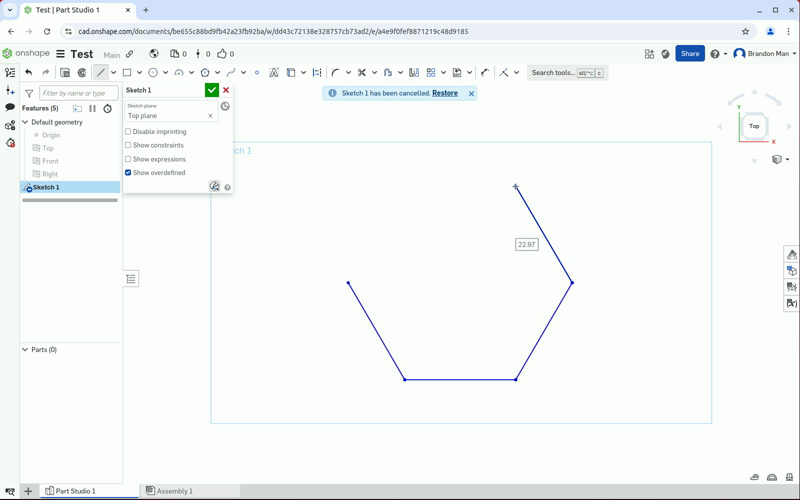
mouse_move(404, 186)
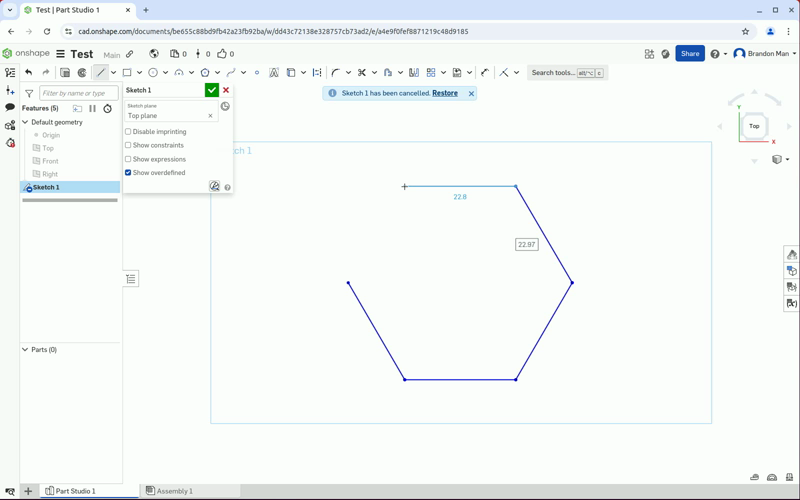
click(404, 186)
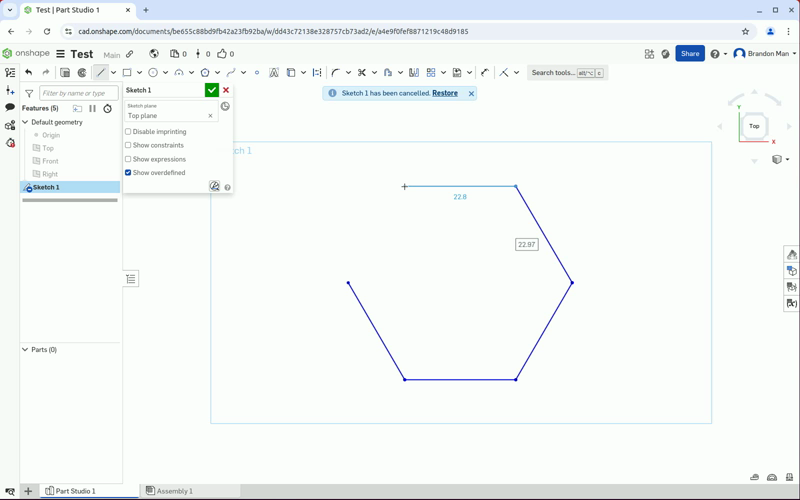
key_up(shift)
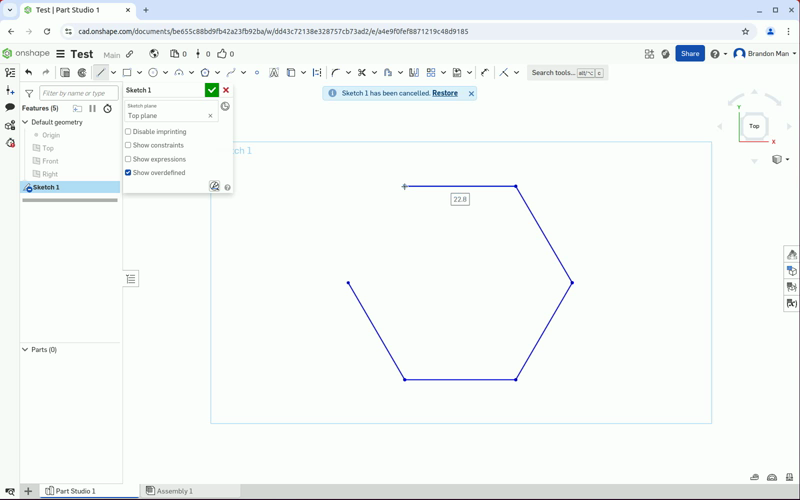
key_down(shift)
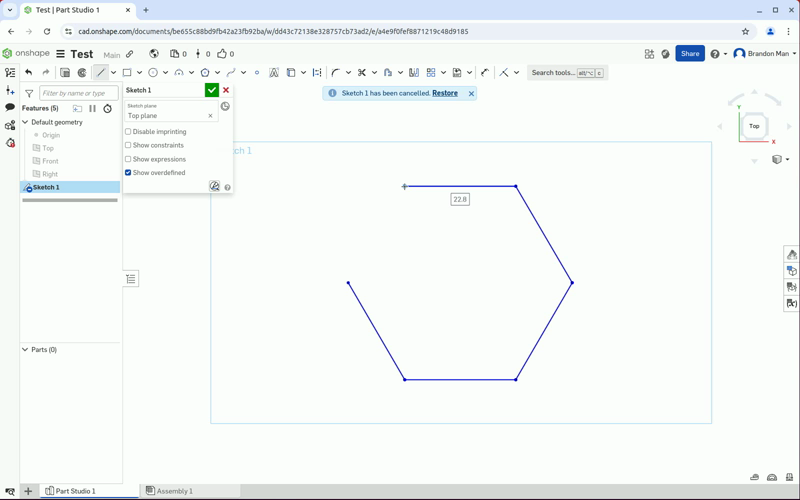
mouse_move(348, 282)
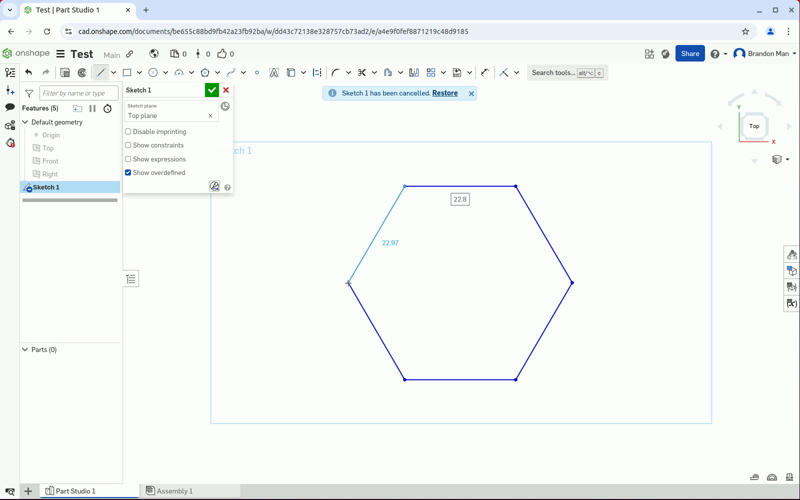
key_up(shift)
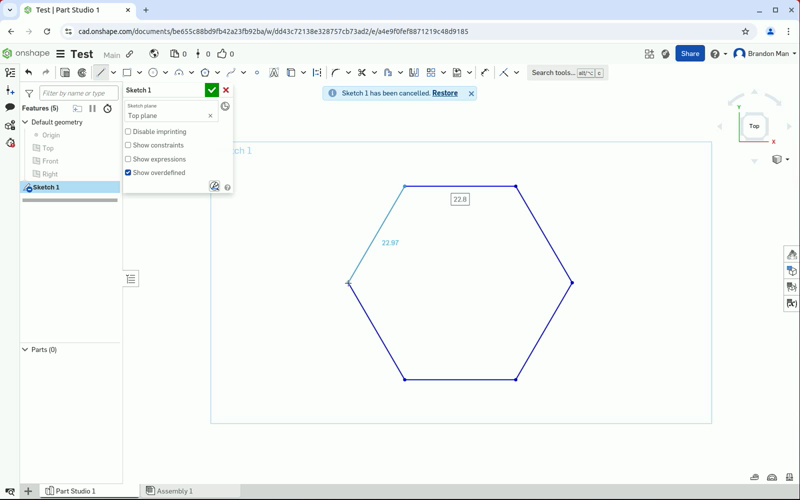
click(348, 282)
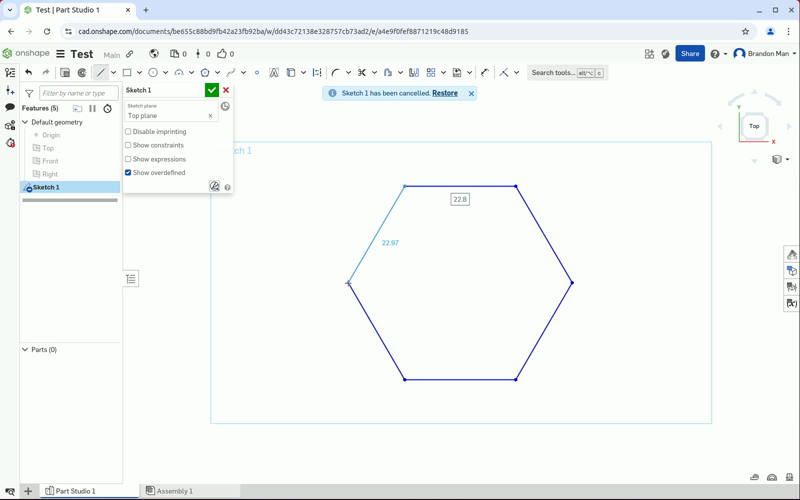
key(esc)
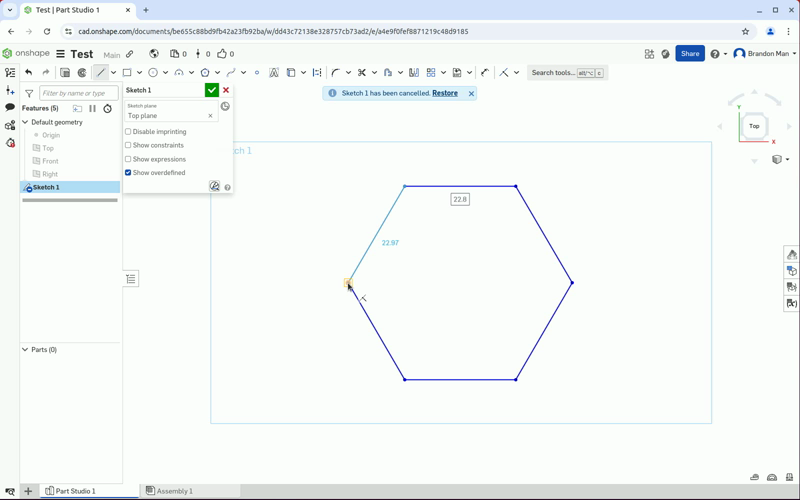
mouse_move(453, 284)
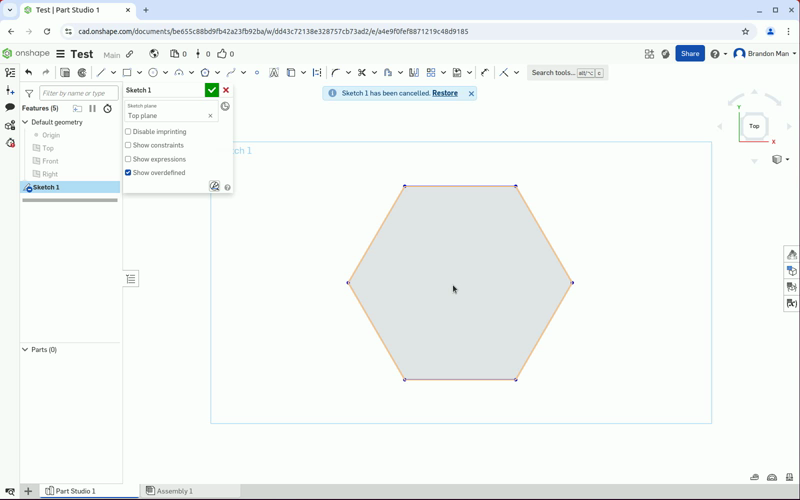
click(453, 284)
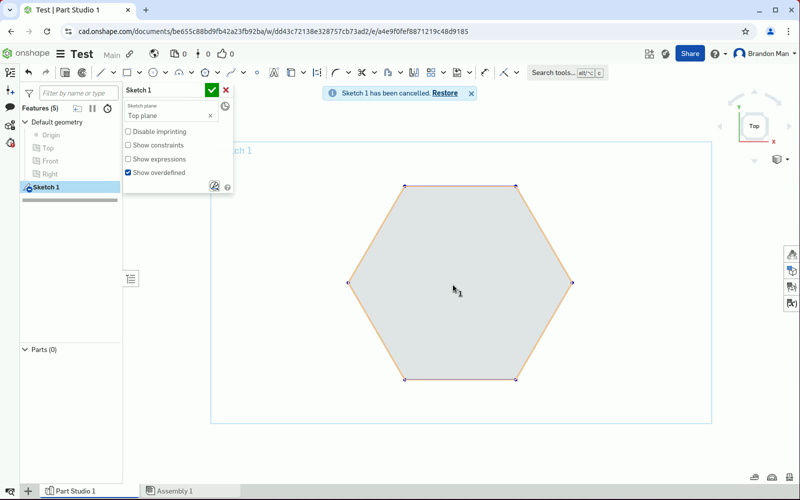
mouse_move(73, 352)
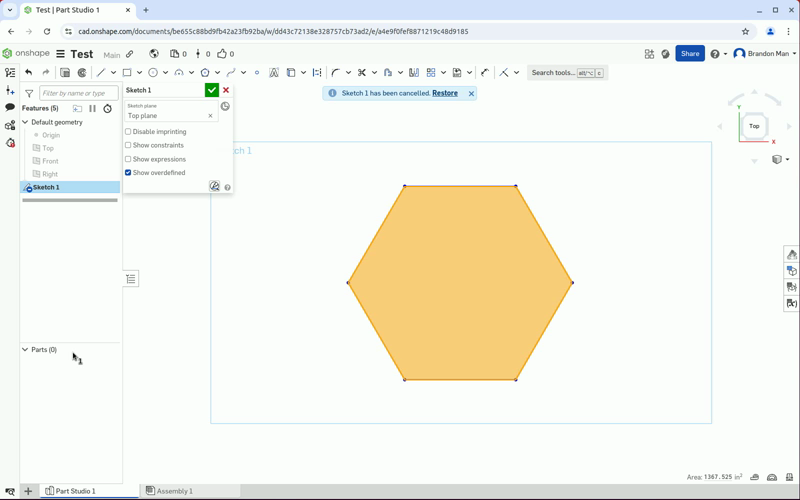
key(shift+y)
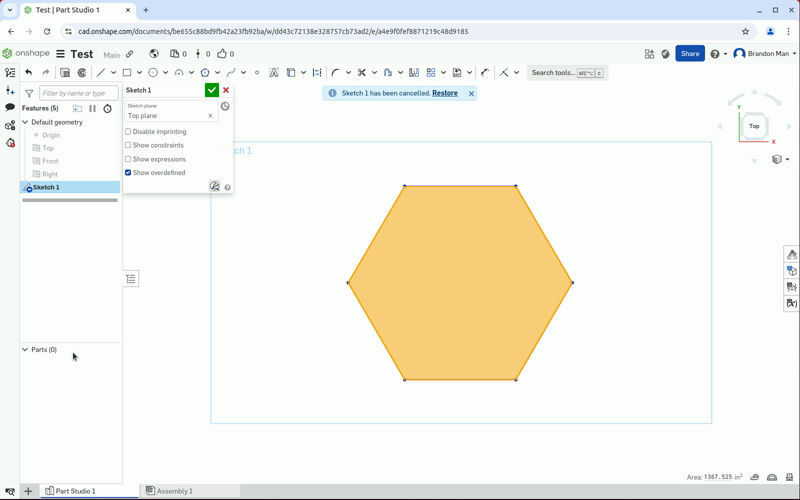
key(shift+e)
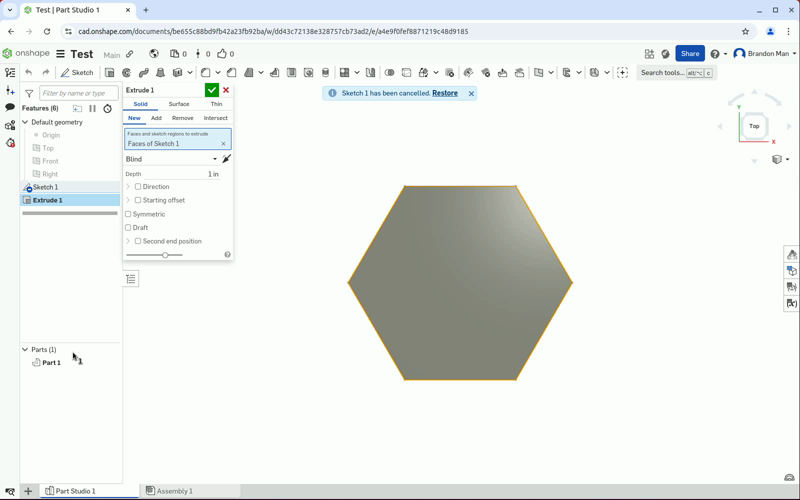
mouse_move(143, 106)
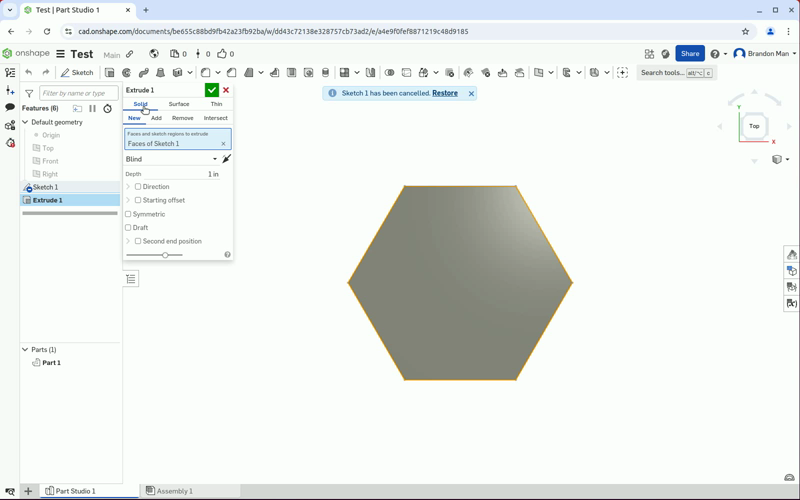
click(143, 106)
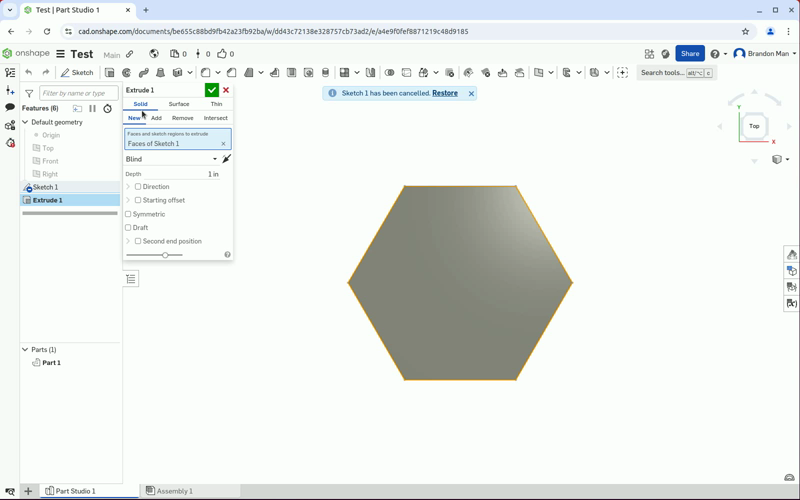
mouse_move(137, 120)
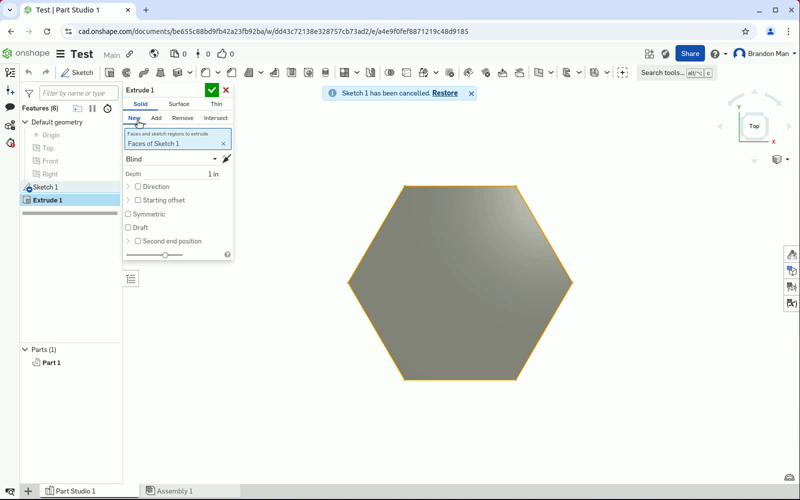
click(137, 120)
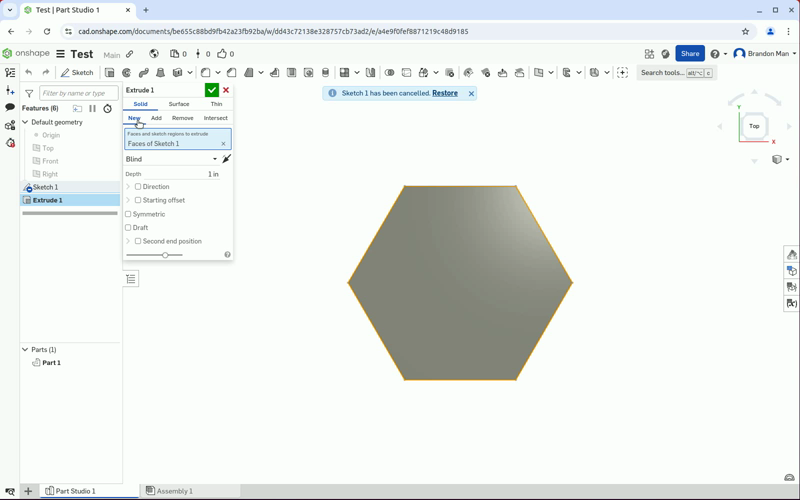
key(tab, 4)
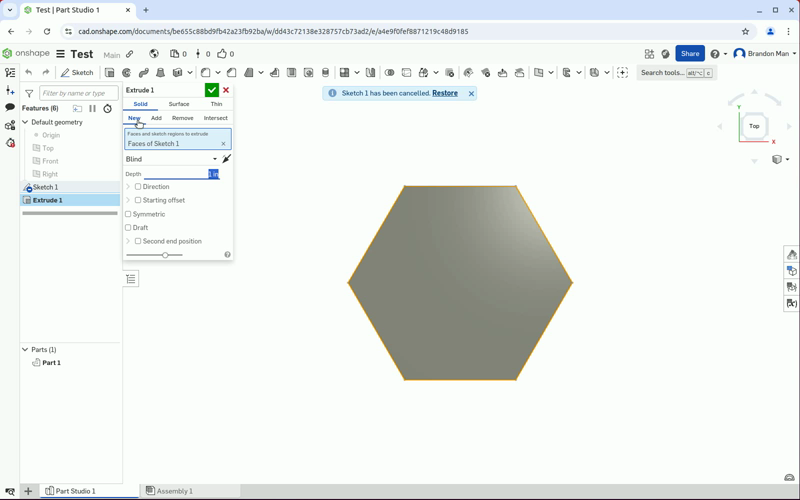
text(2.648)
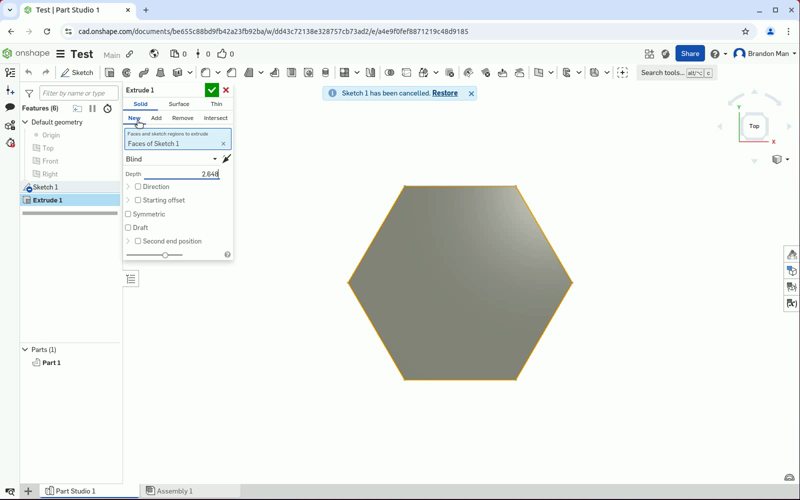
key(enter)
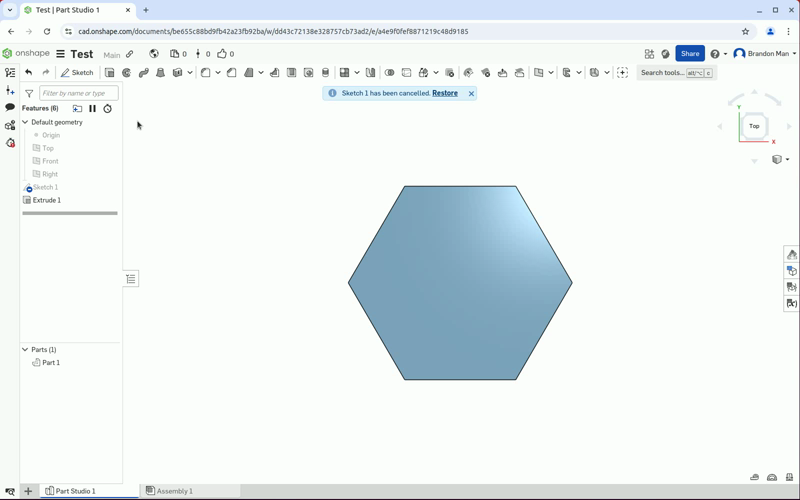
key(shift+h)
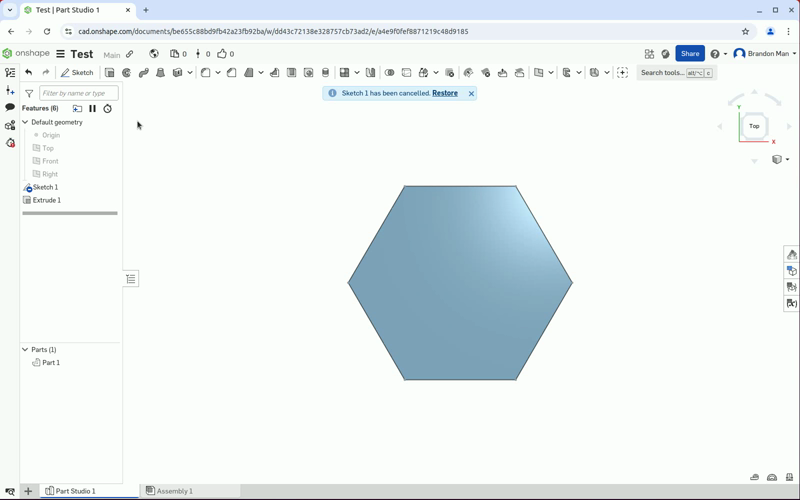
key(shift+h)
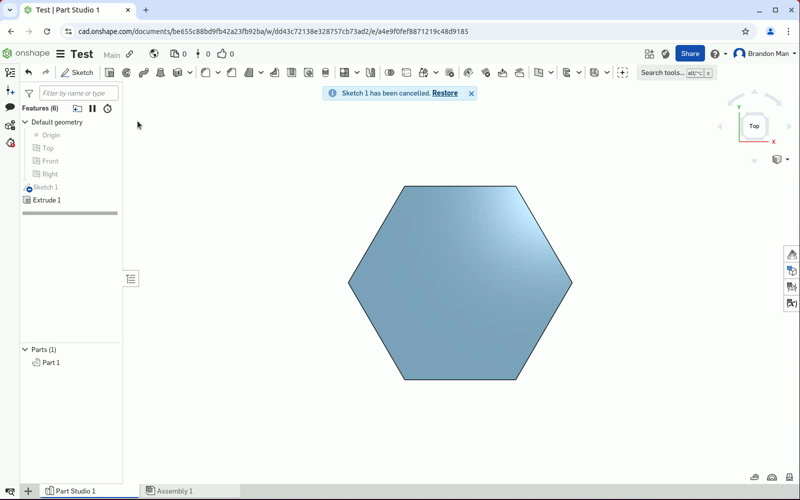
mouse_move(73, 189)
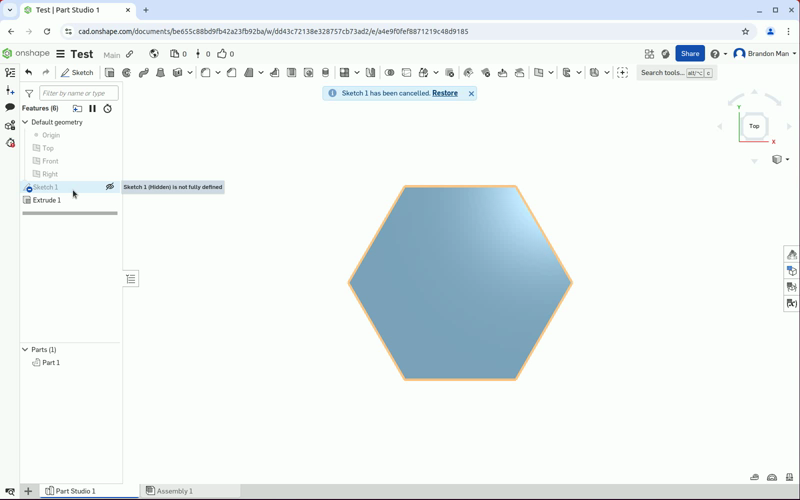
click(73, 189)
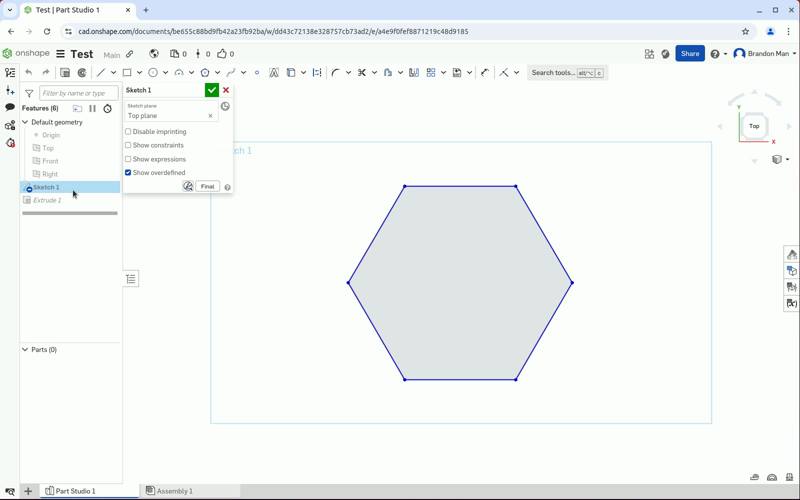
mouse_move(229, 92)
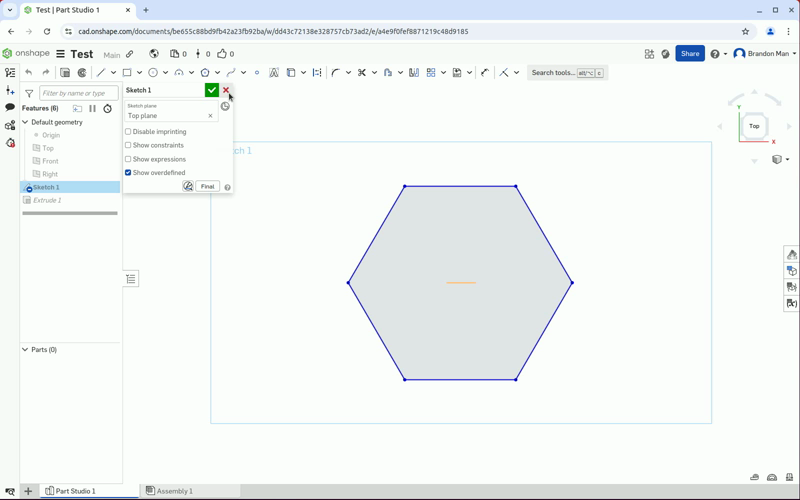
click(229, 92)
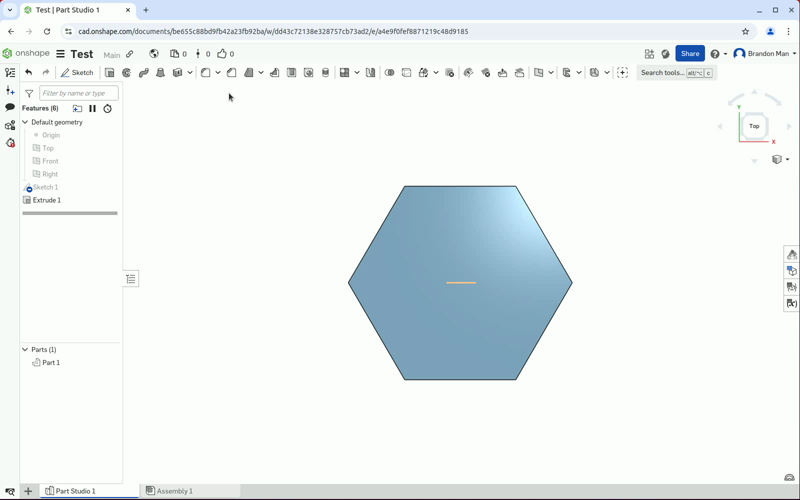
mouse_move(541, 75)
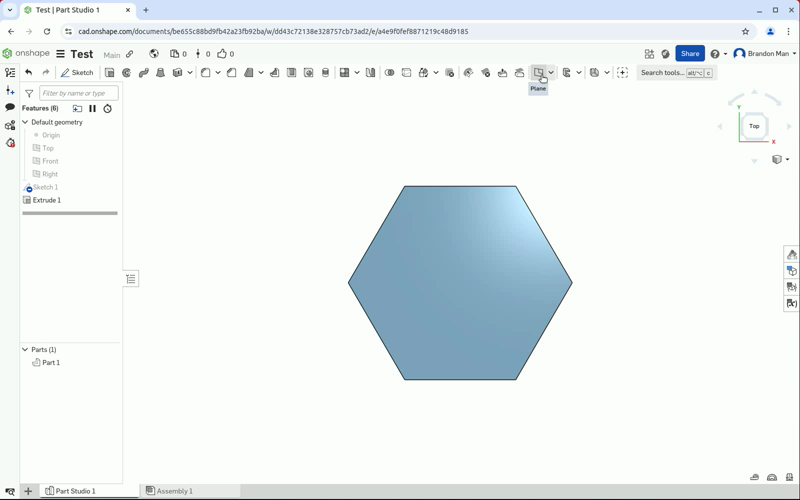
click(541, 75)
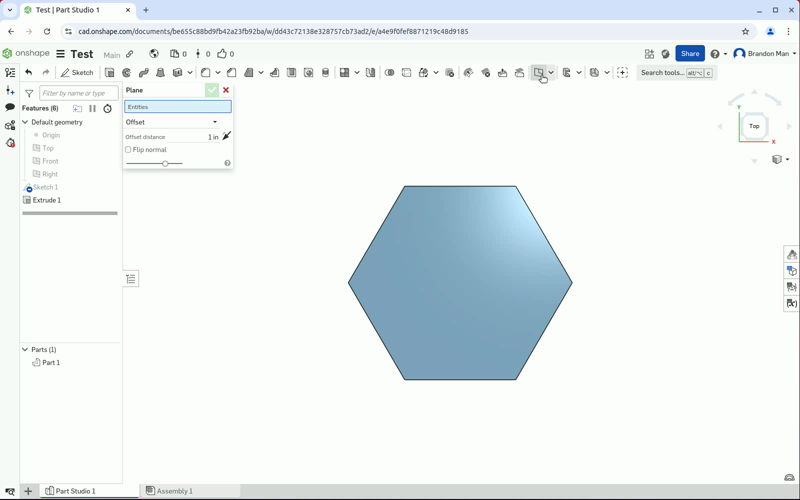
mouse_move(73, 150)
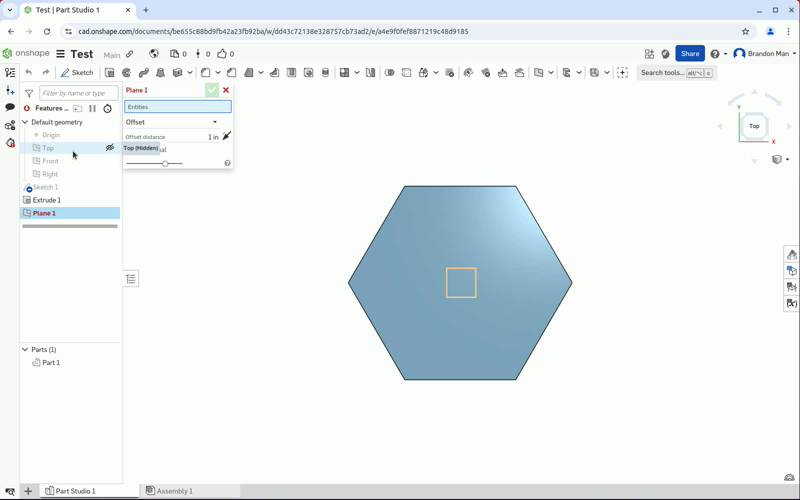
click(73, 150)
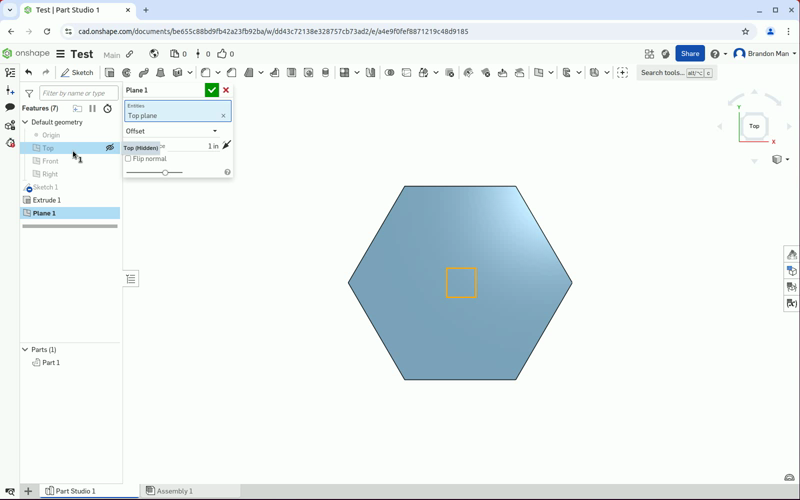
key(tab, 2)
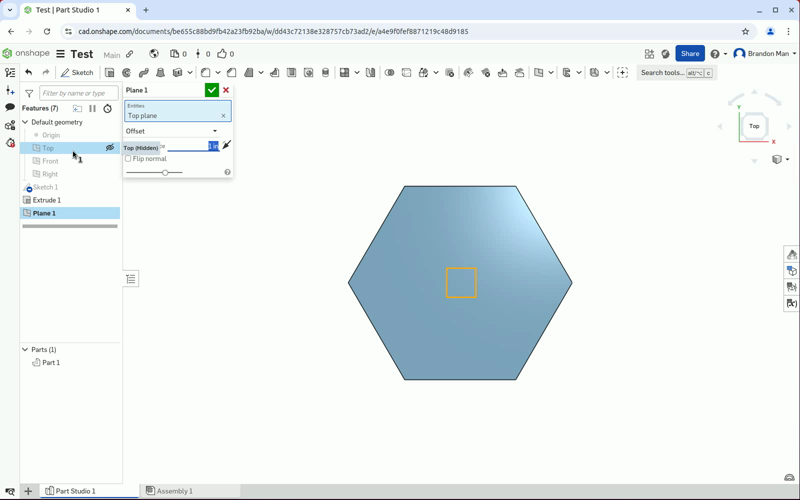
text(2.65)
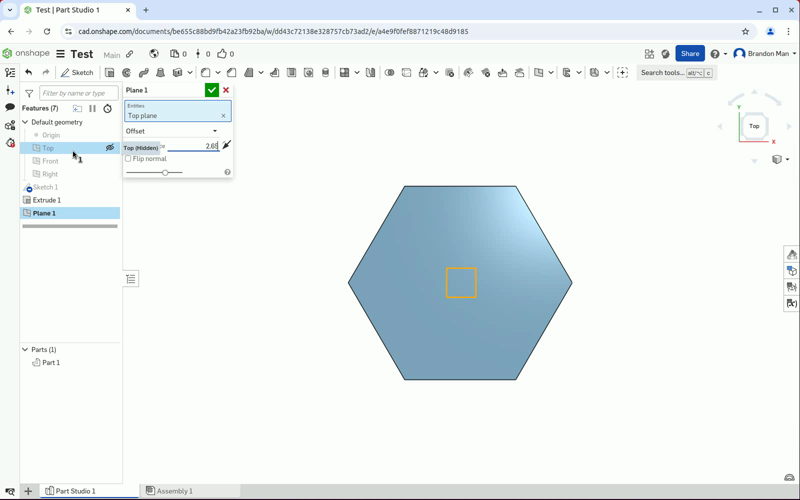
key(enter, 2)
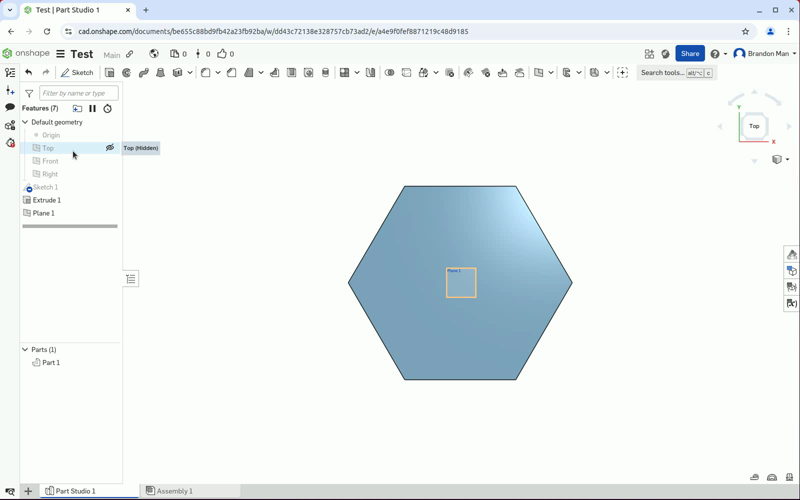
key(shift+s)
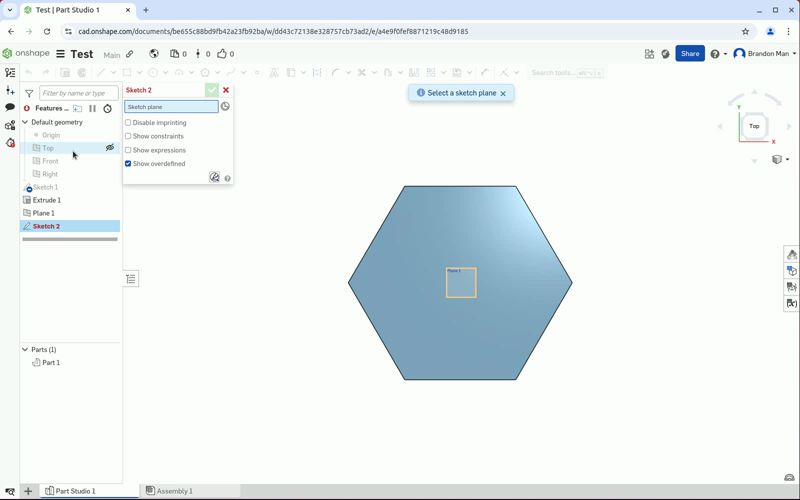
mouse_move(73, 215)
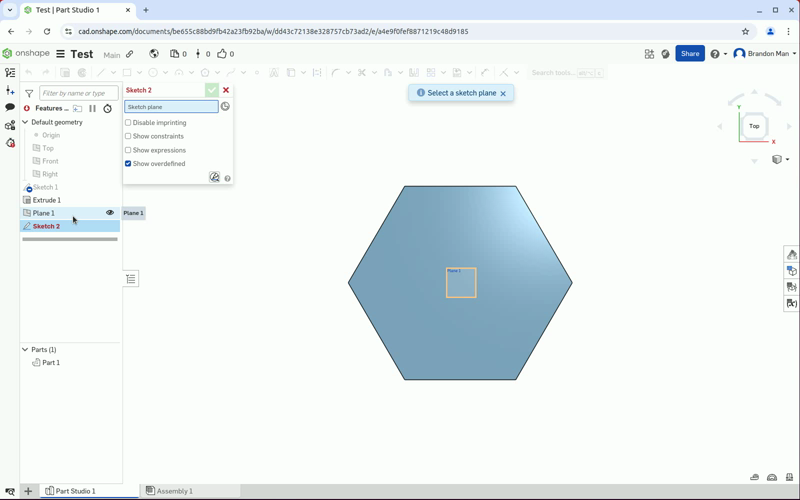
click(73, 215)
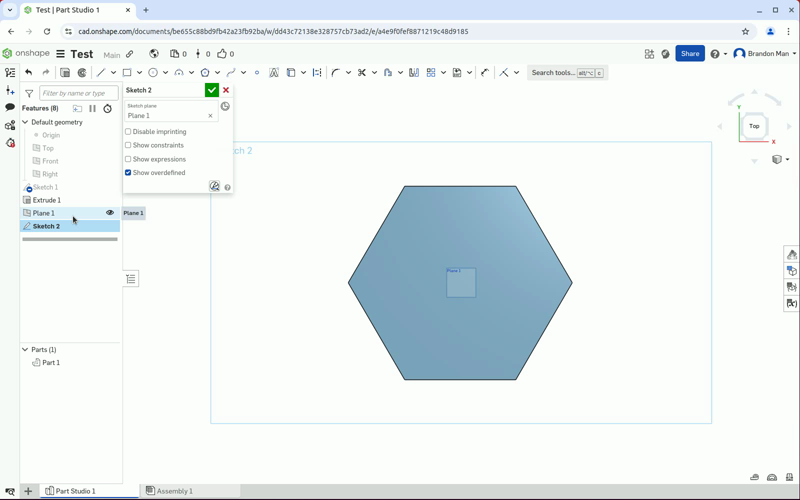
mouse_move(73, 352)
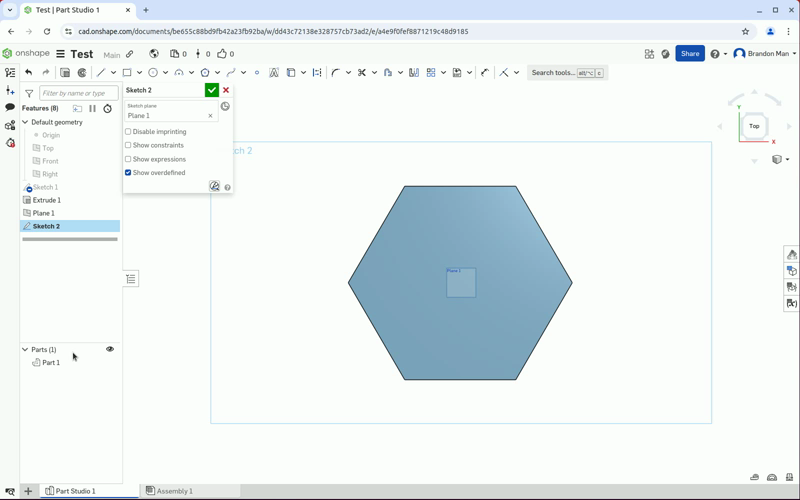
key(y)
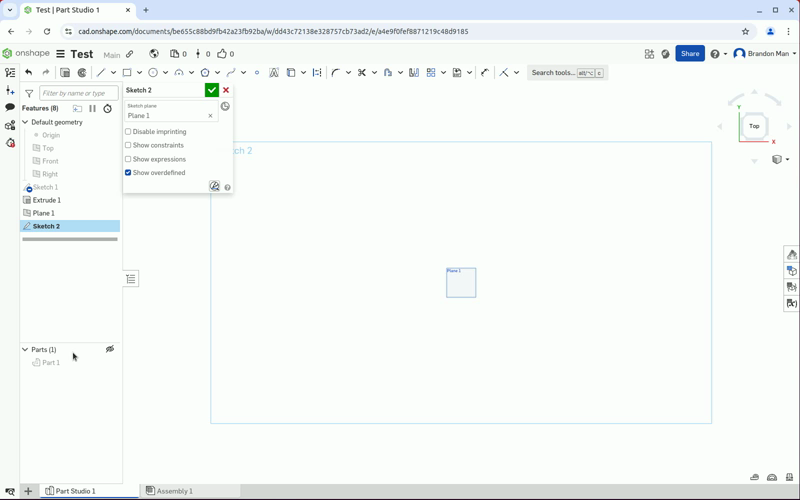
key(l)
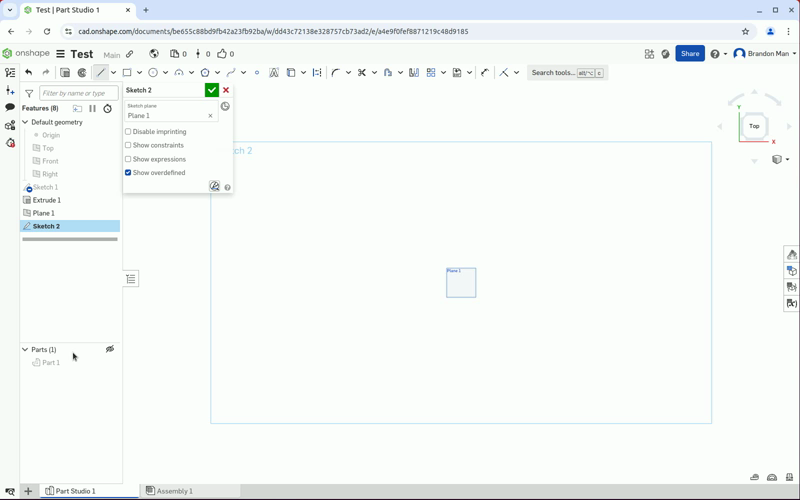
key_down(shift)
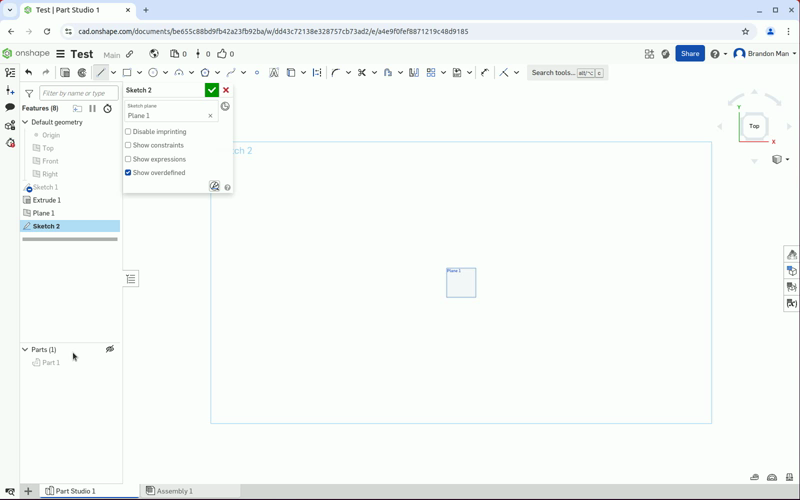
mouse_move(363, 282)
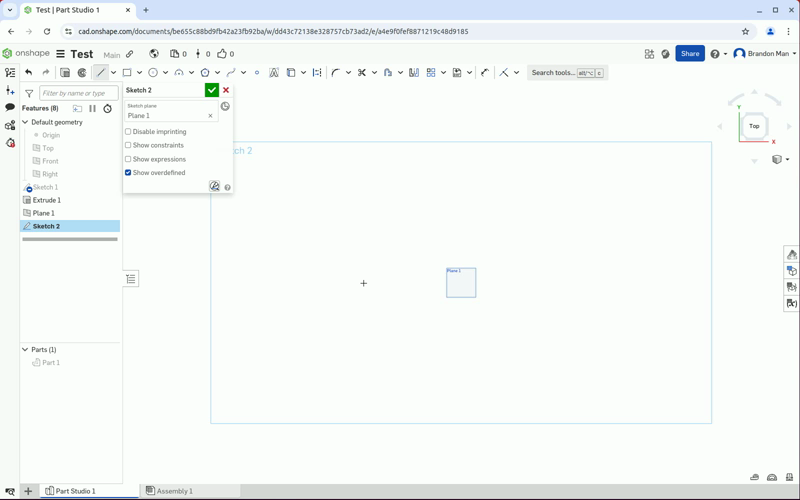
click(363, 282)
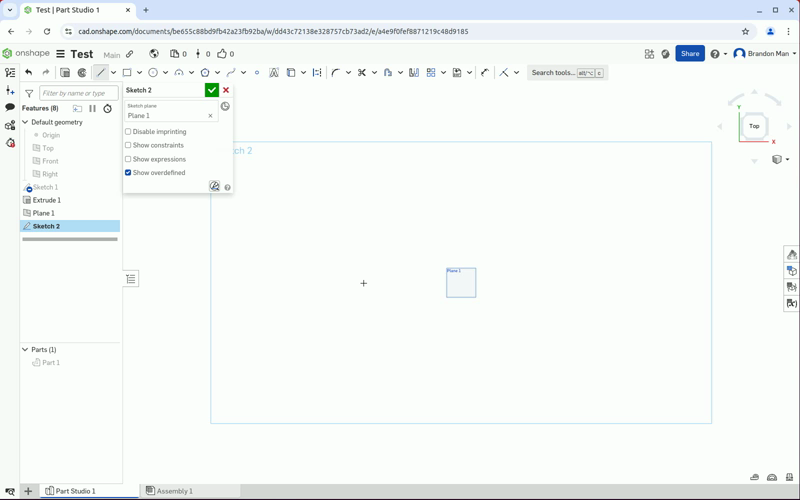
key_up(shift)
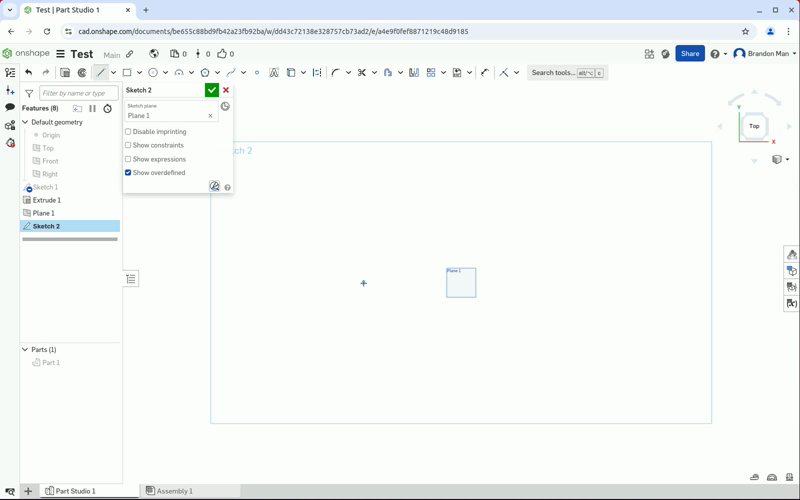
key_down(shift)
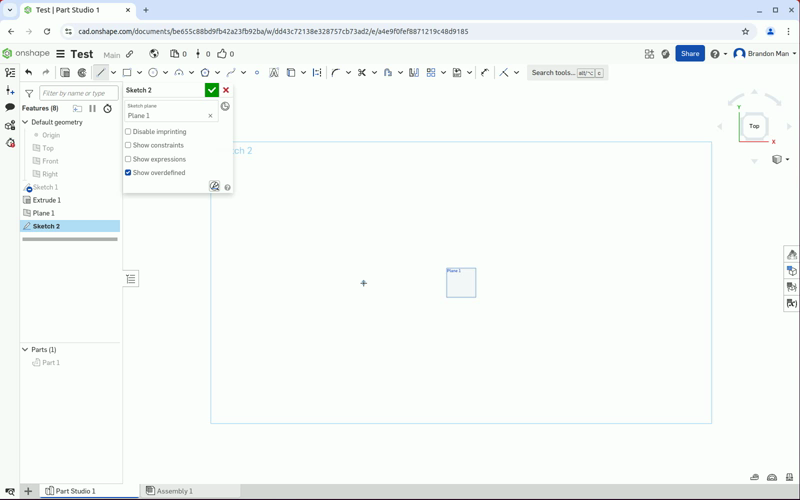
mouse_move(412, 366)
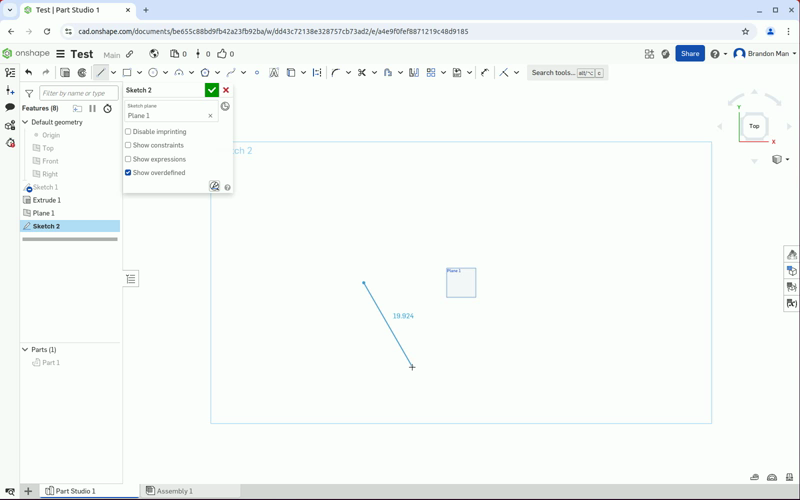
click(412, 366)
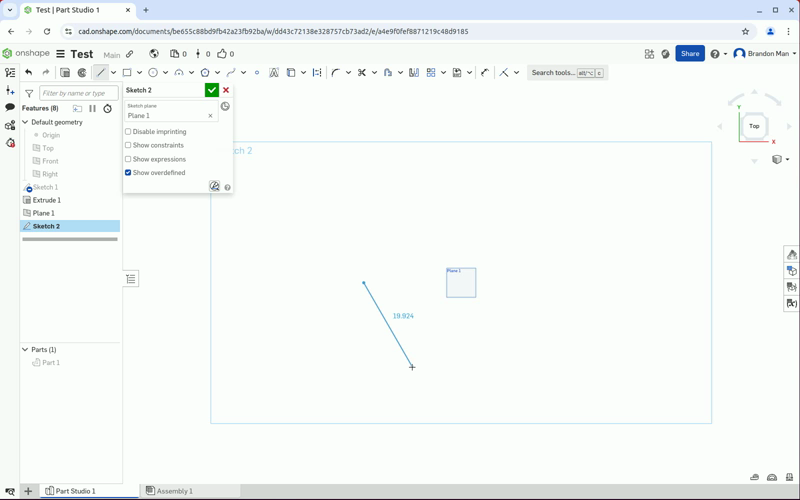
key_up(shift)
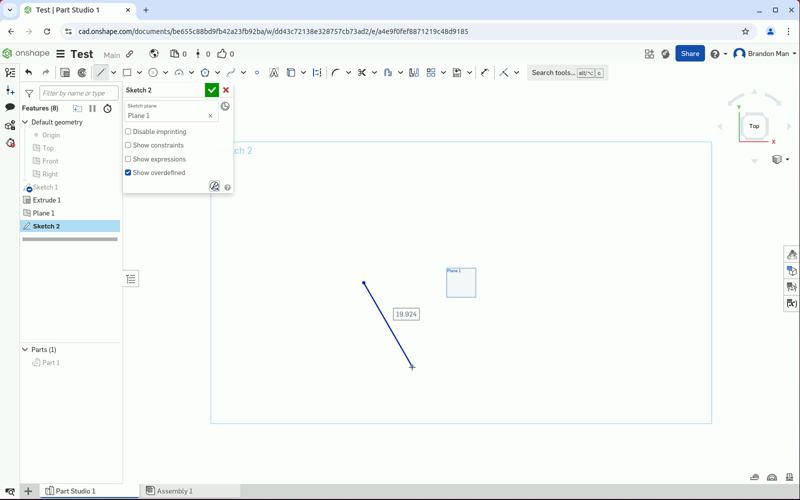
key_down(shift)
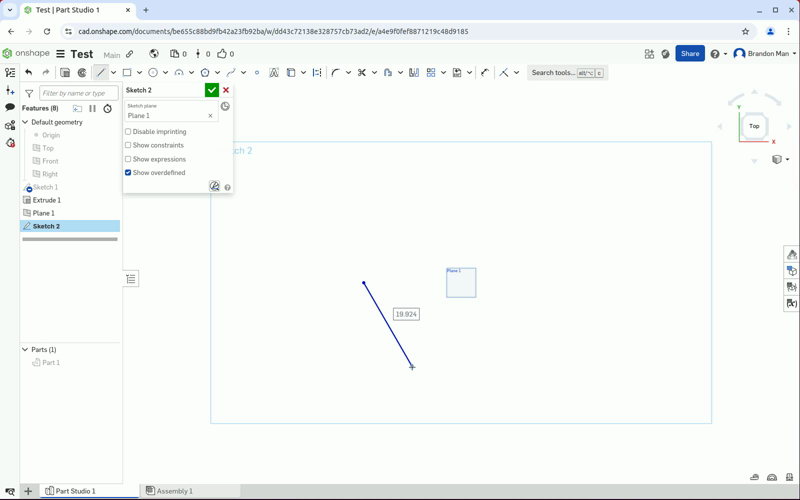
mouse_move(508, 366)
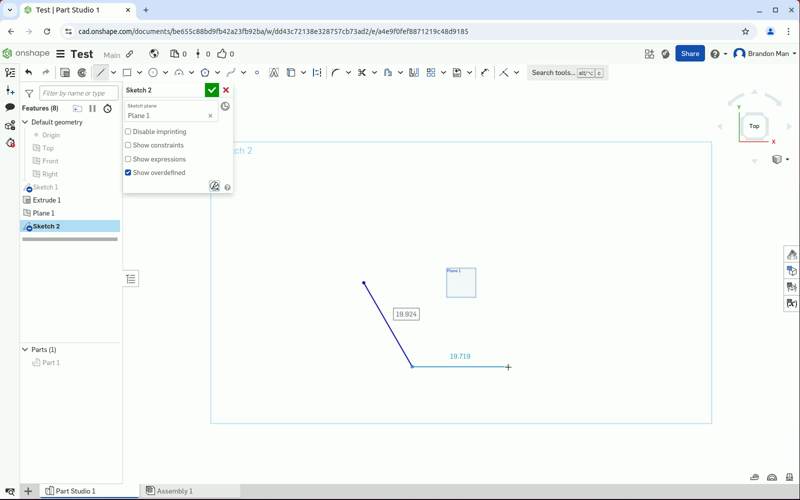
click(508, 366)
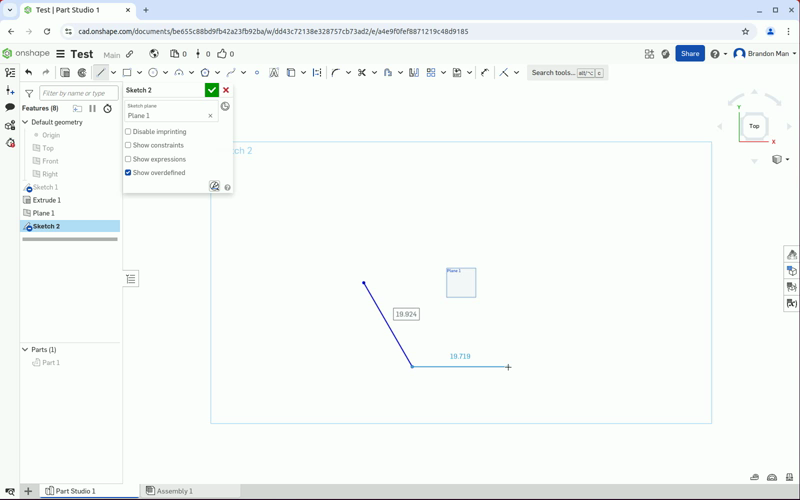
key_up(shift)
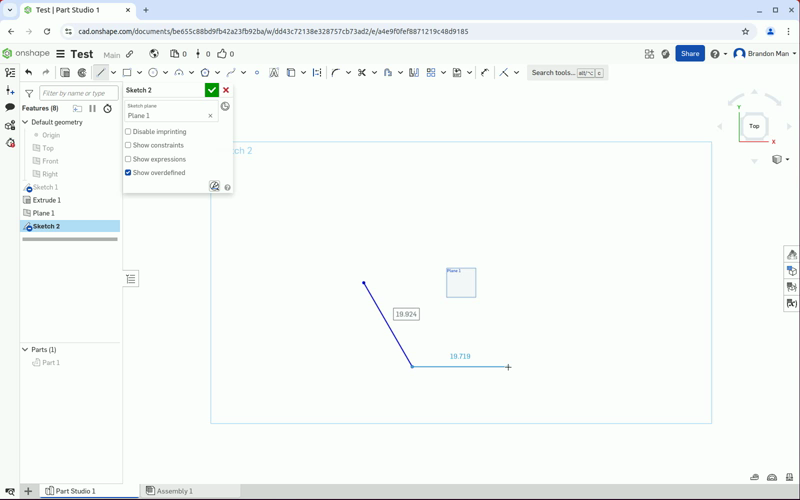
key_down(shift)
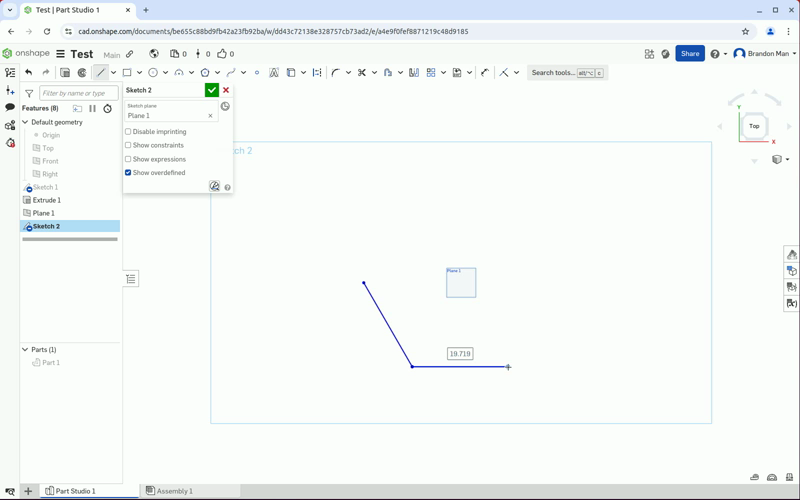
mouse_move(557, 282)
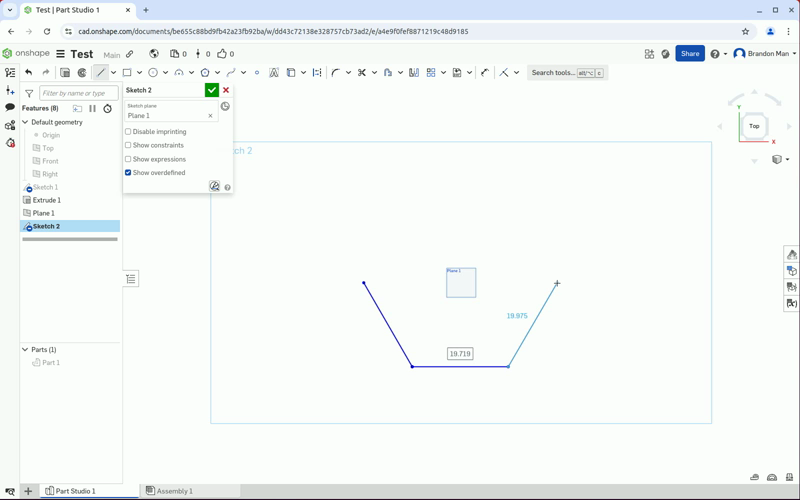
click(557, 282)
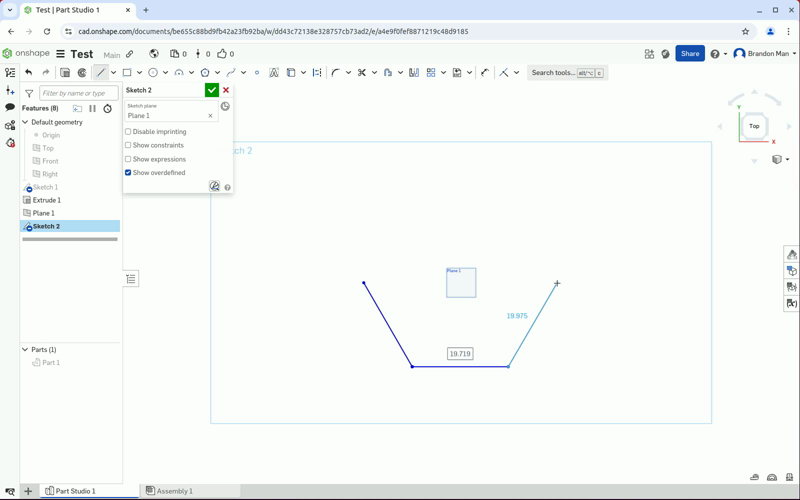
key_up(shift)
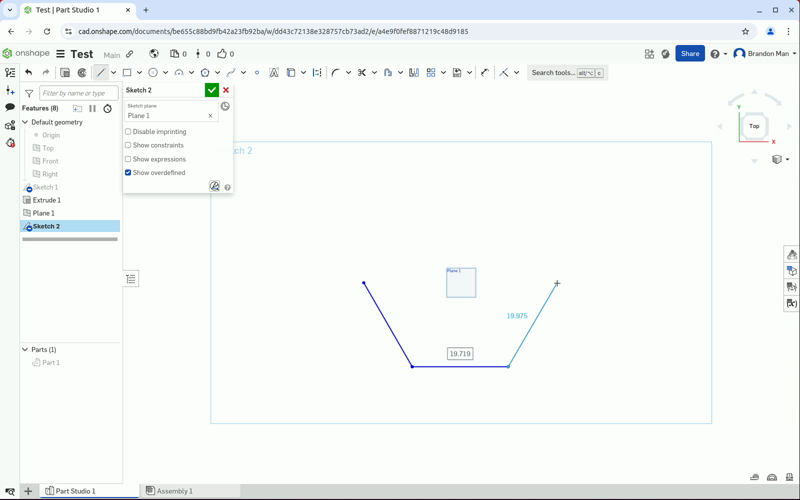
key_down(shift)
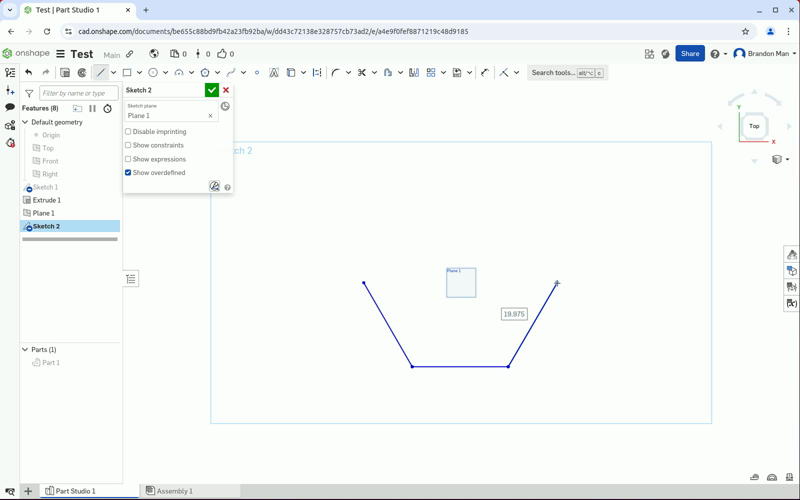
mouse_move(508, 199)
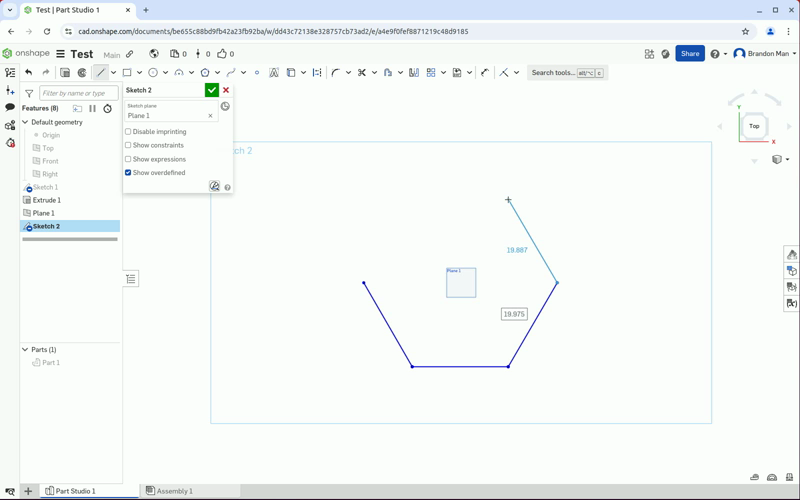
click(508, 199)
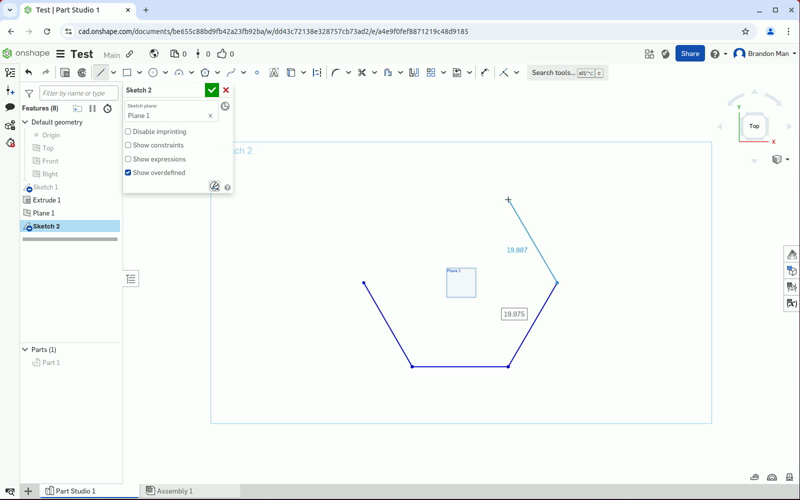
key_up(shift)
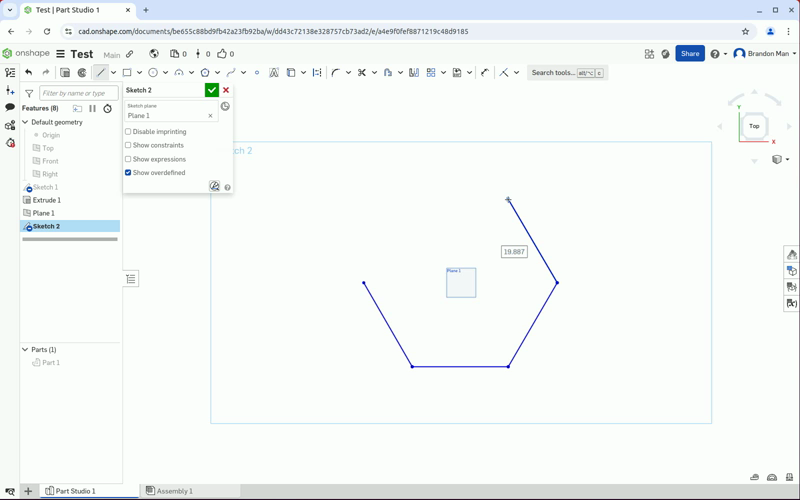
key_down(shift)
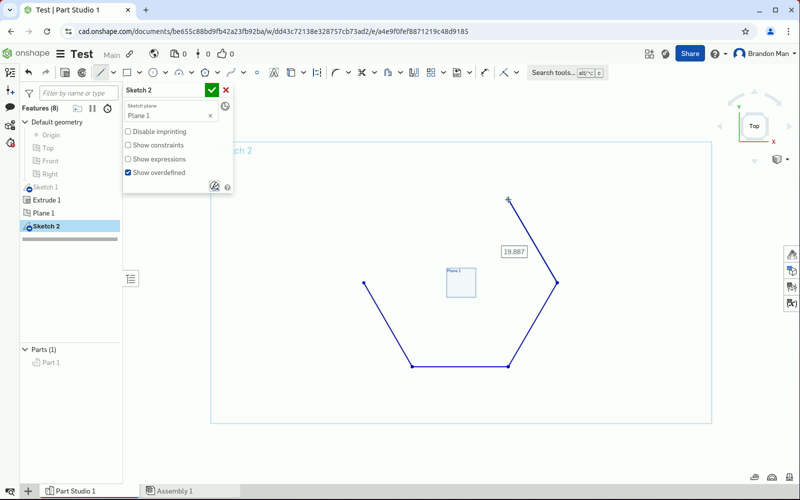
mouse_move(412, 199)
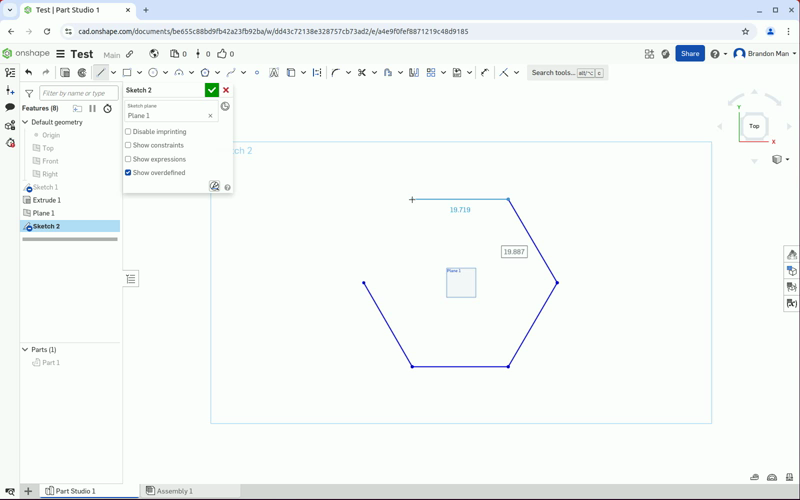
click(412, 199)
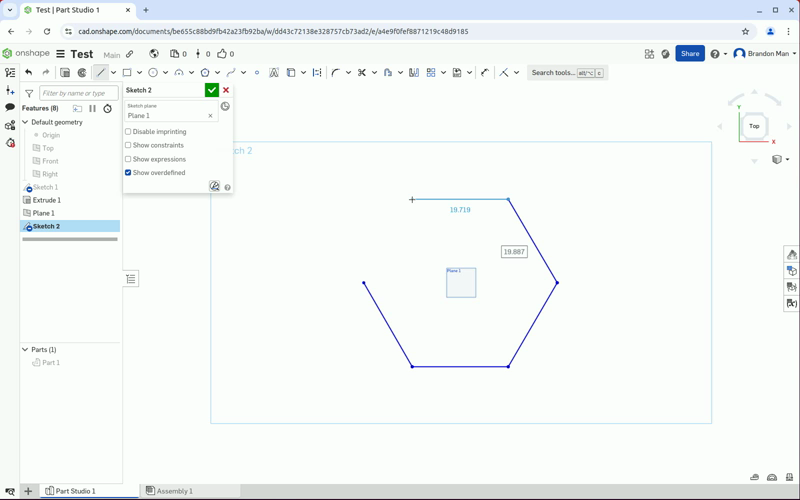
key_up(shift)
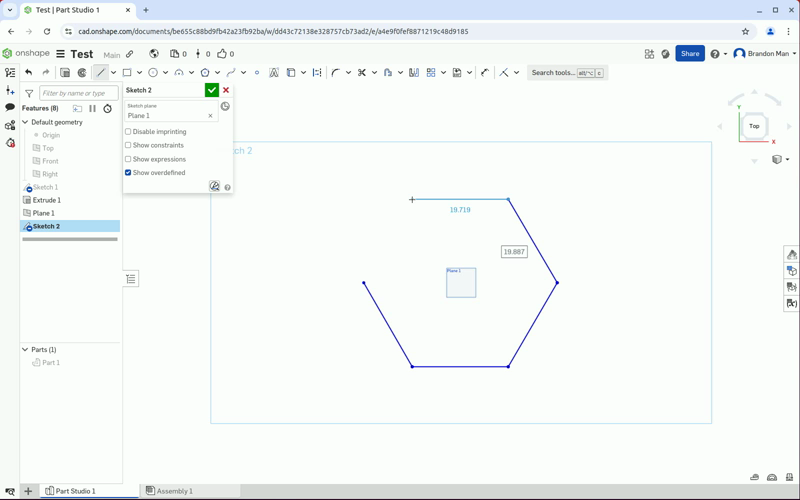
key_down(shift)
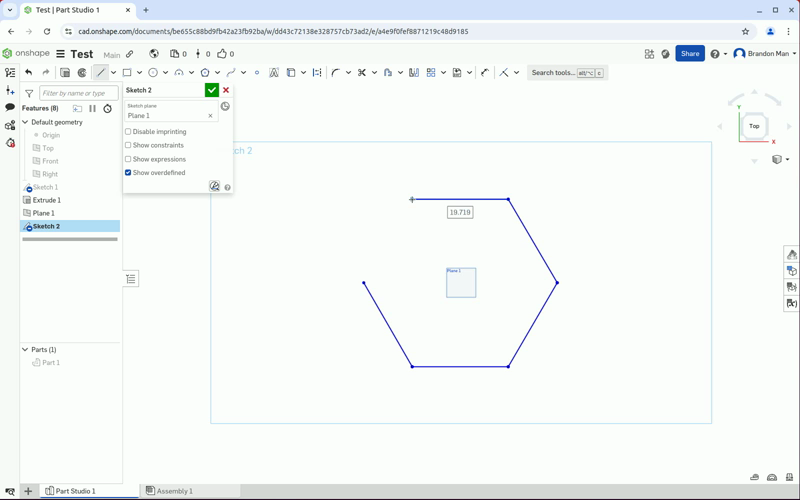
mouse_move(363, 282)
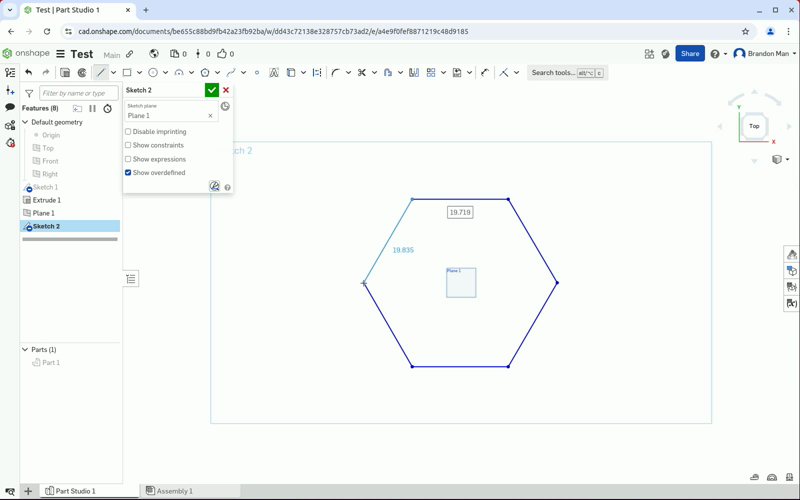
key_up(shift)
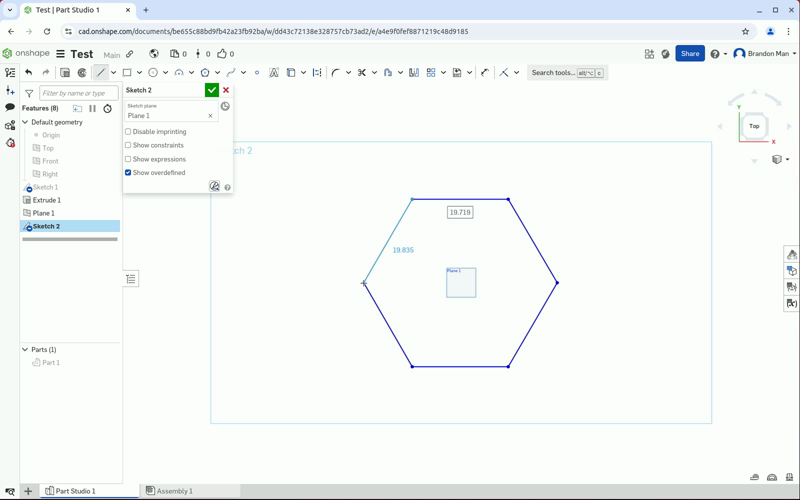
click(363, 282)
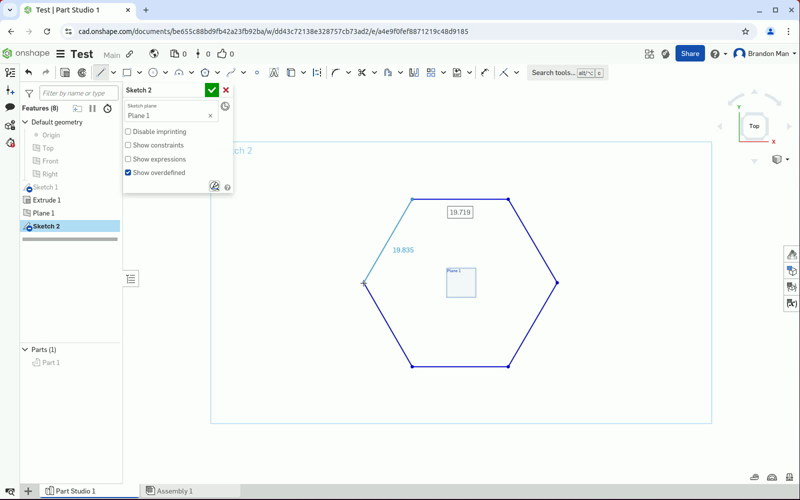
key(esc)
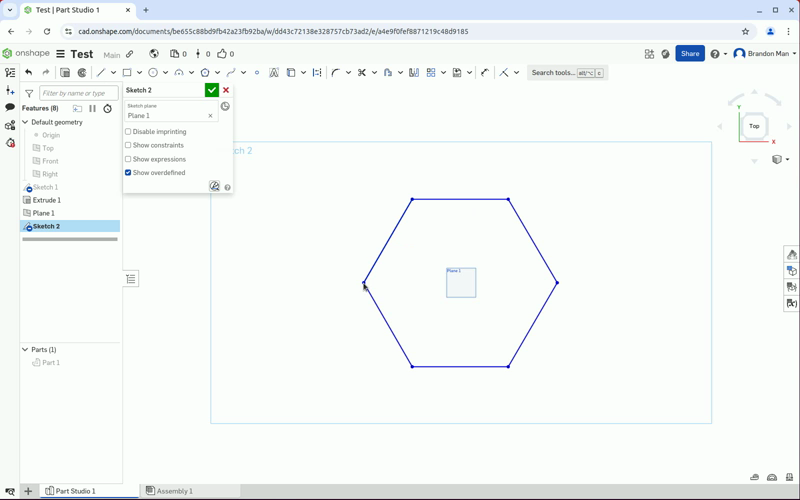
mouse_move(440, 343)
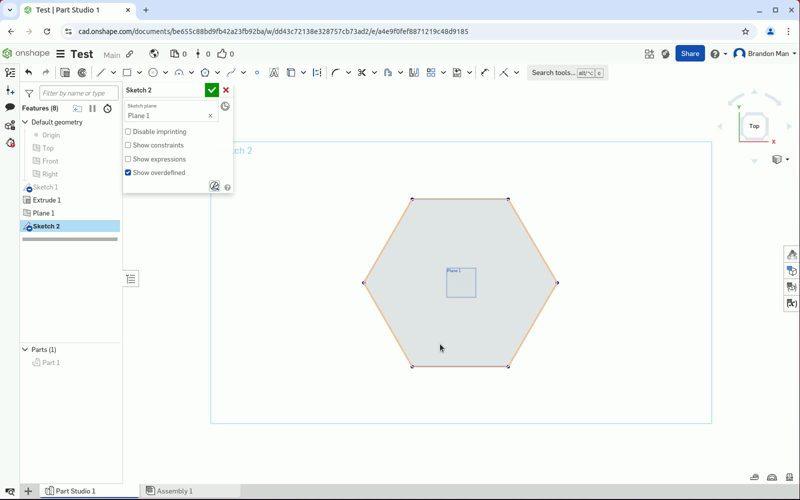
click(440, 343)
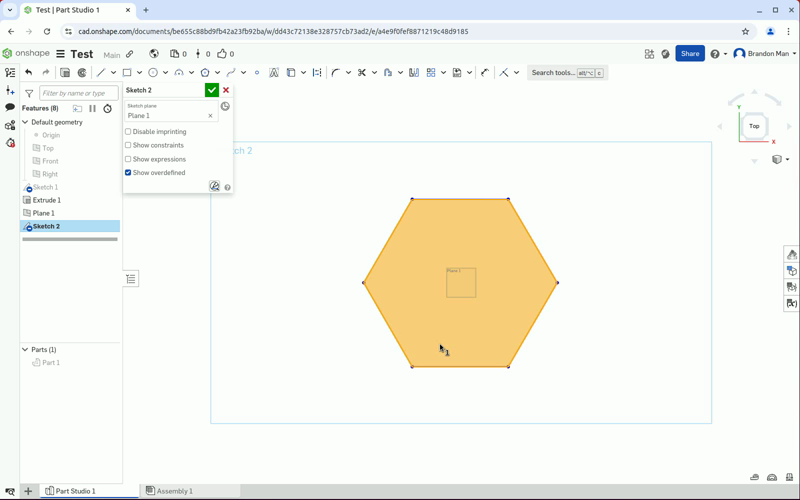
mouse_move(73, 352)
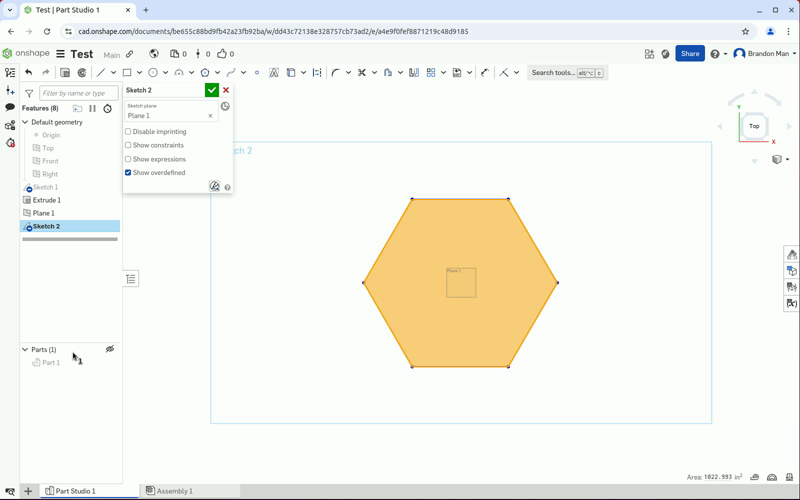
key(shift+y)
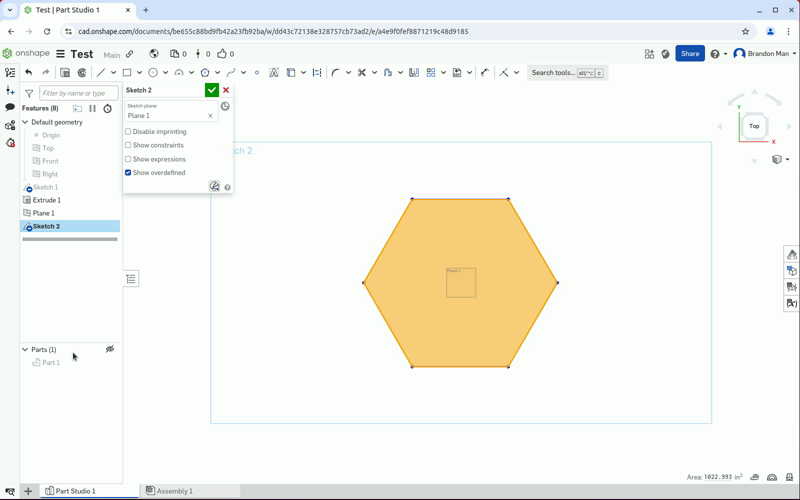
key(shift+e)
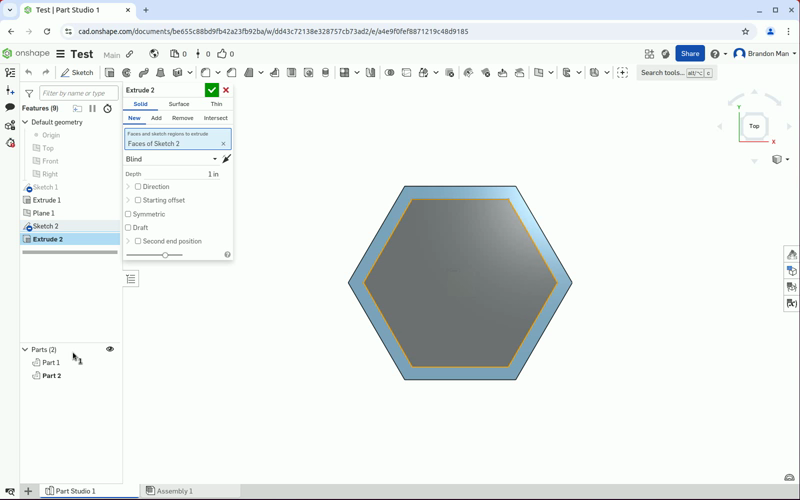
mouse_move(143, 106)
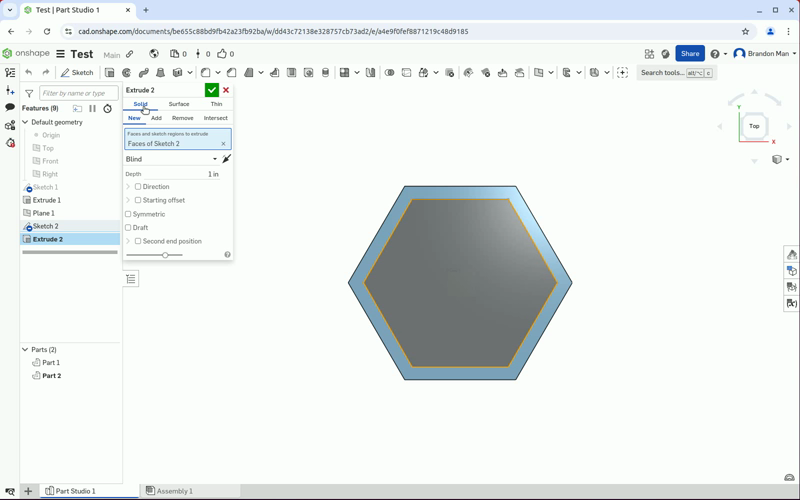
click(143, 106)
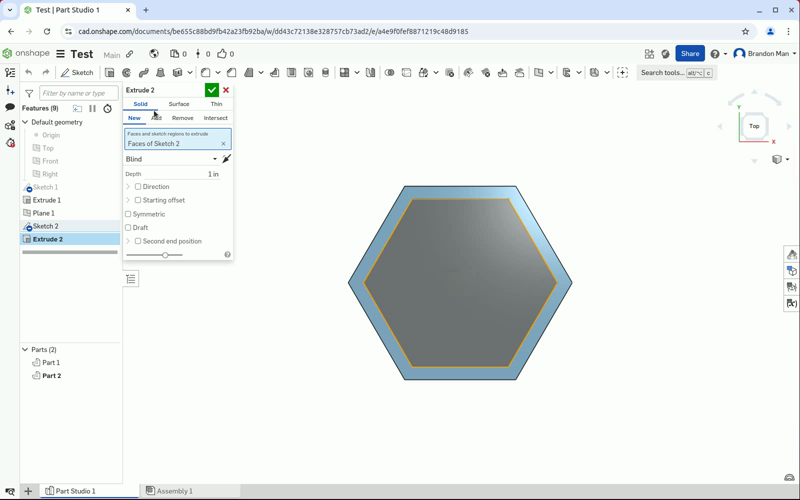
mouse_move(186, 120)
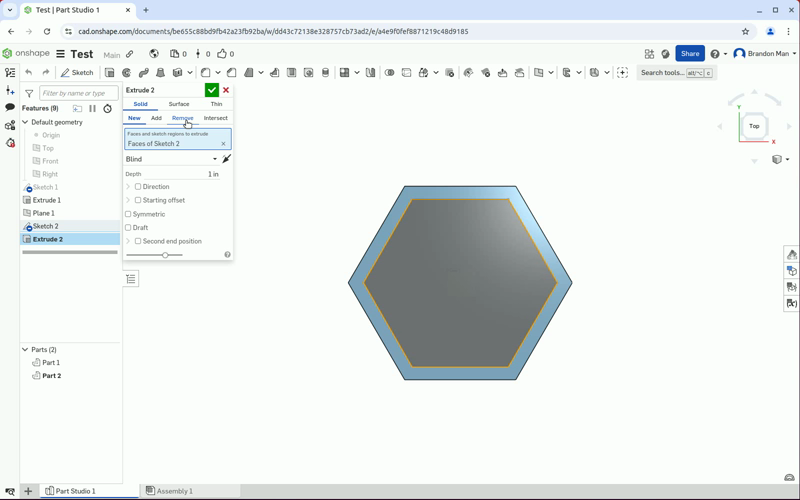
click(186, 120)
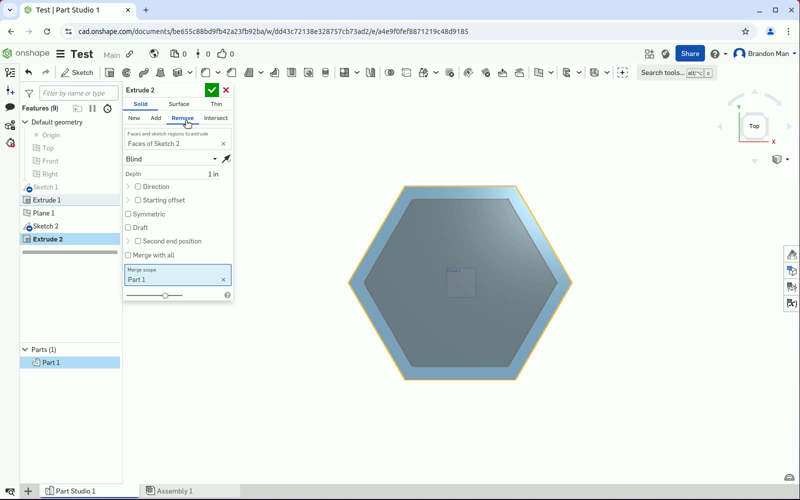
key(tab, 4)
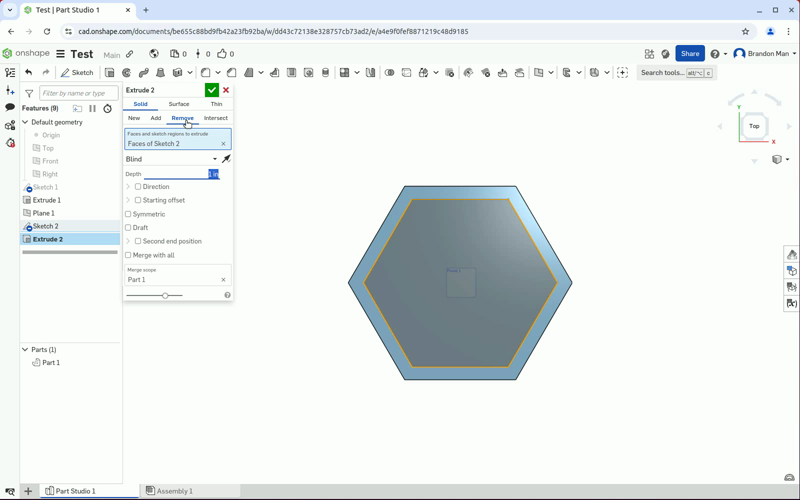
text(0.963)
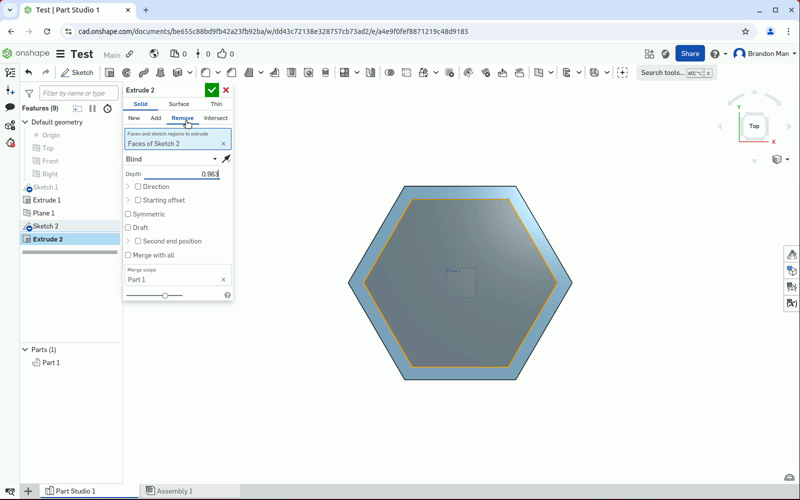
key(tab, 6)
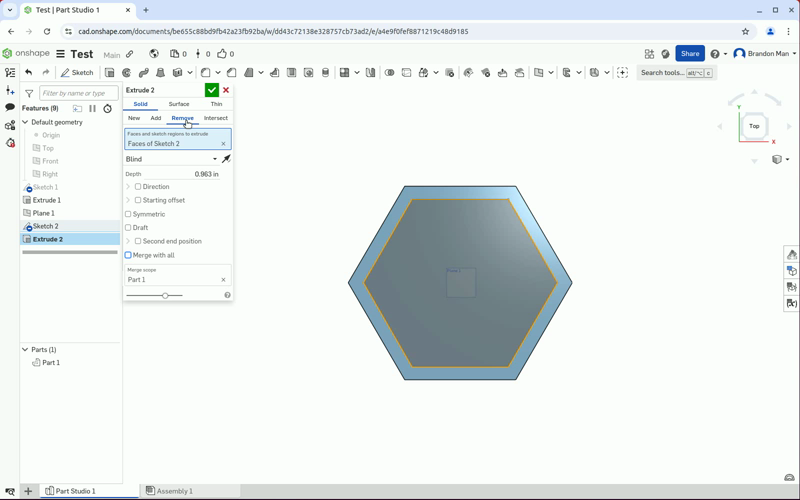
key(space)
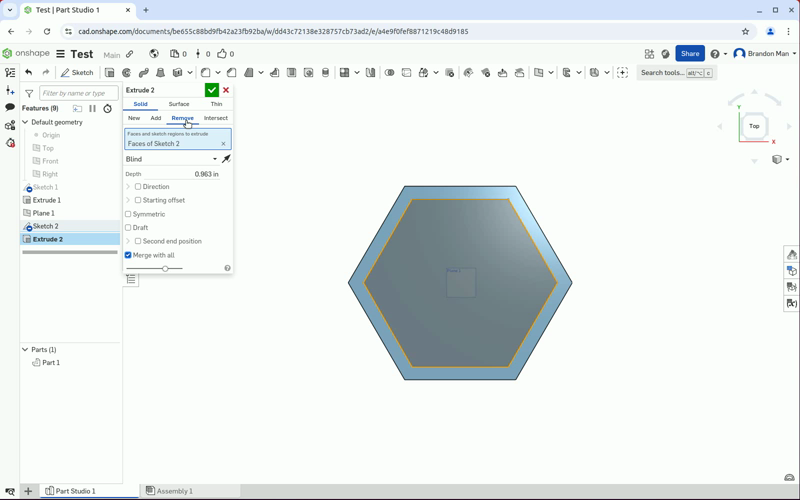
key(enter)
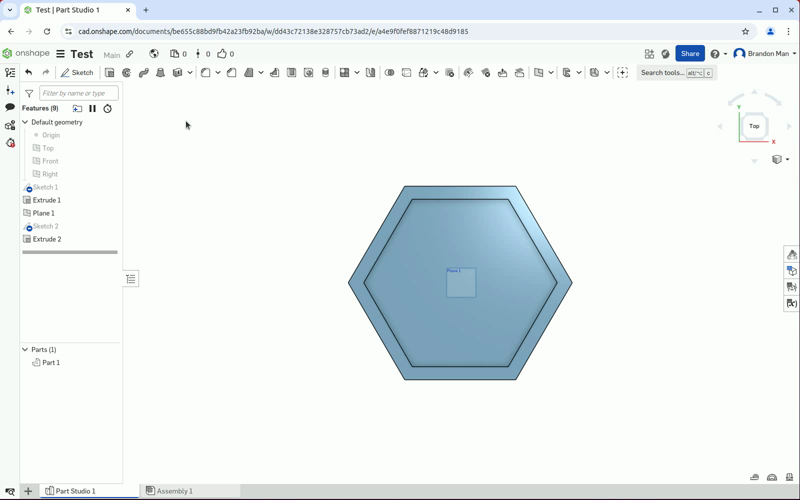
key(shift+h)
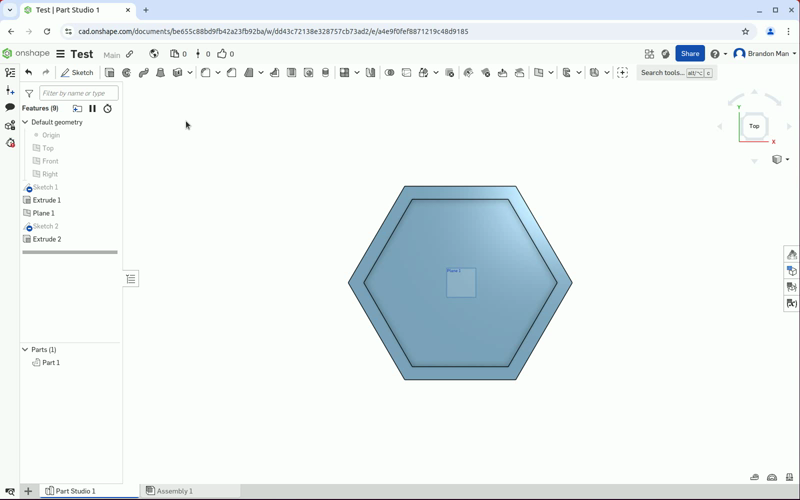
key(shift+h)
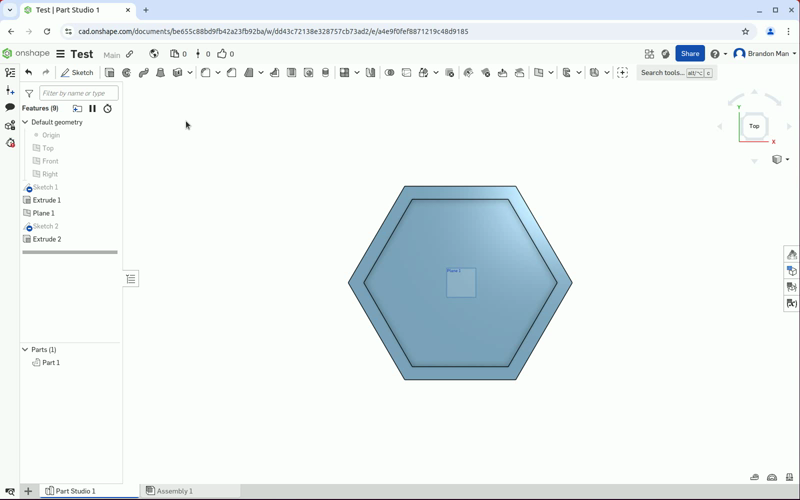
key(shift+7)
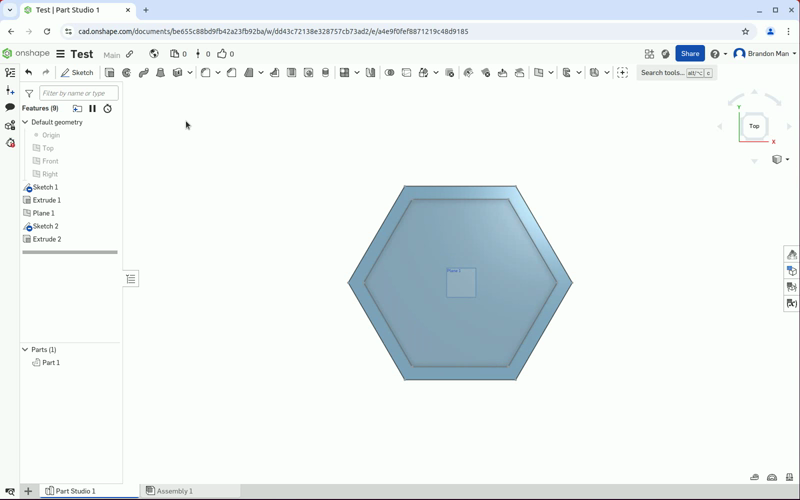
key(up, 3)
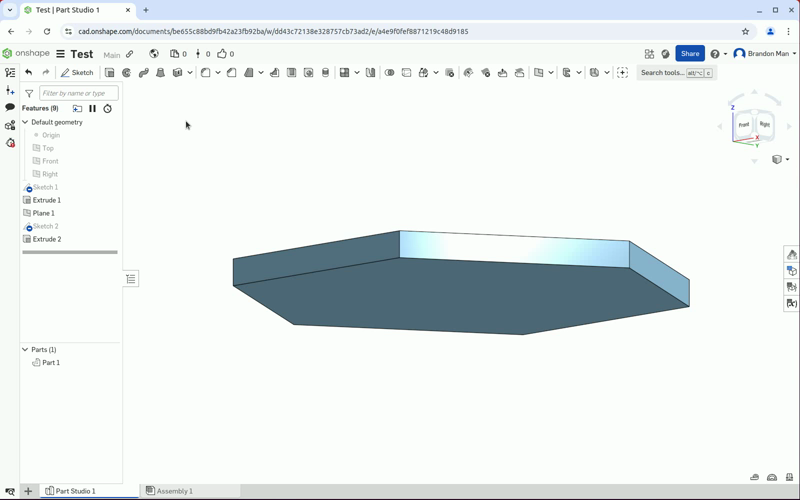
key(left, 3)
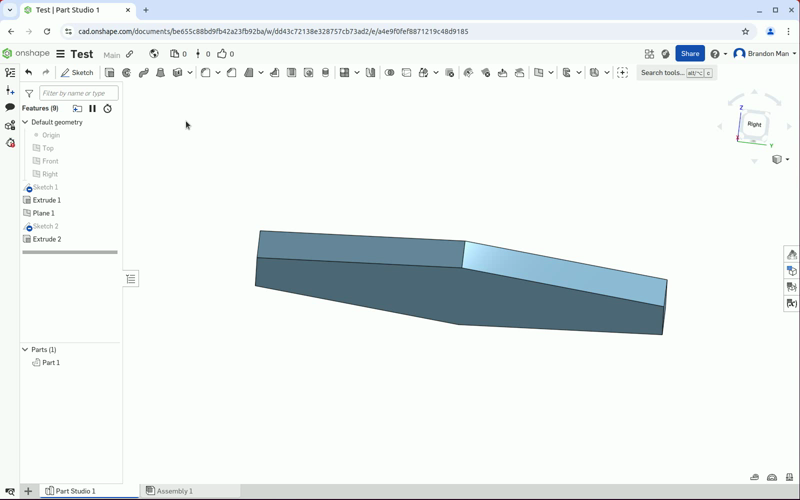
key(right, 3)
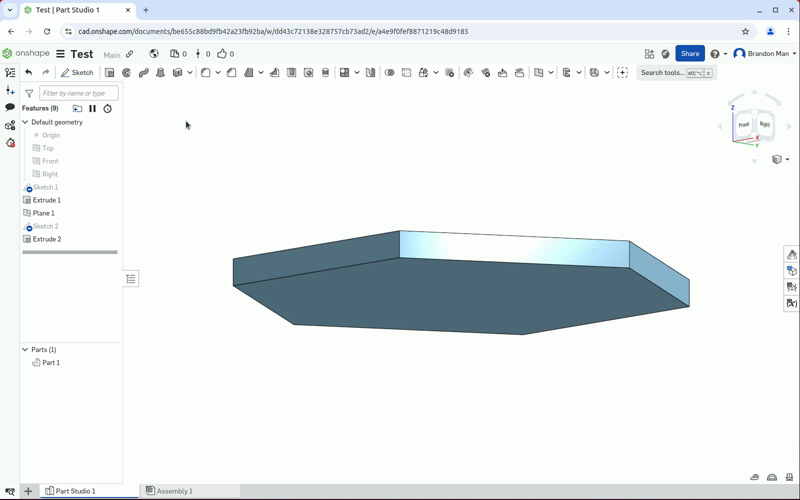
key(down, 3)
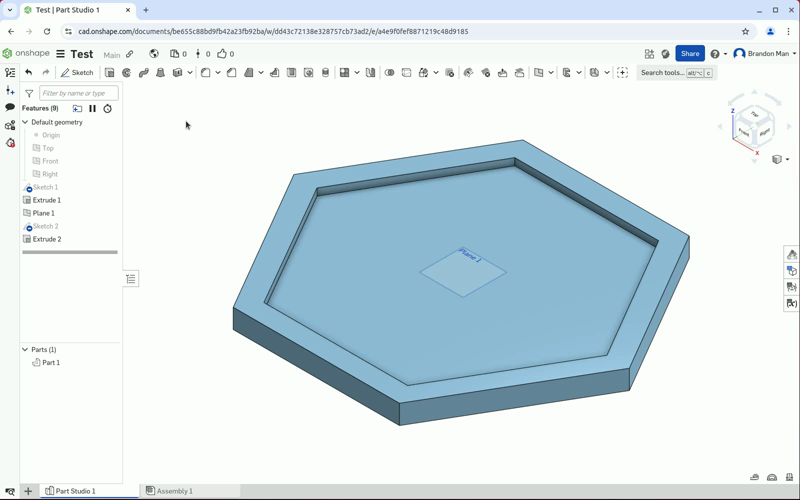
mouse_move(73, 189)
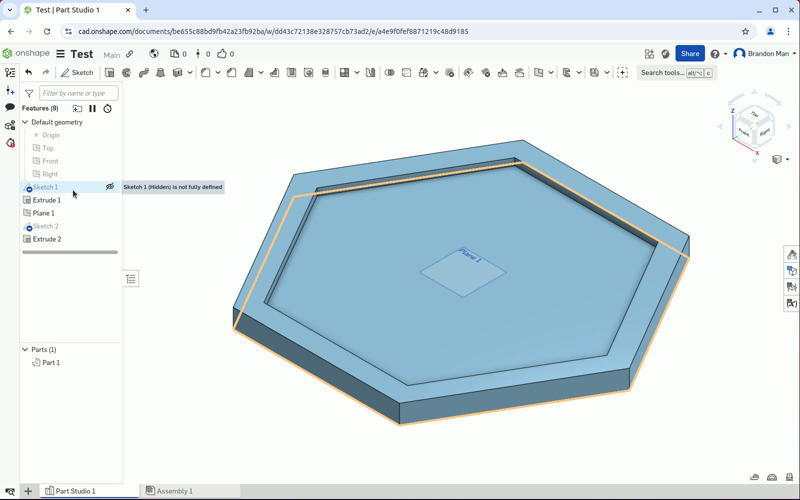
click(73, 189)